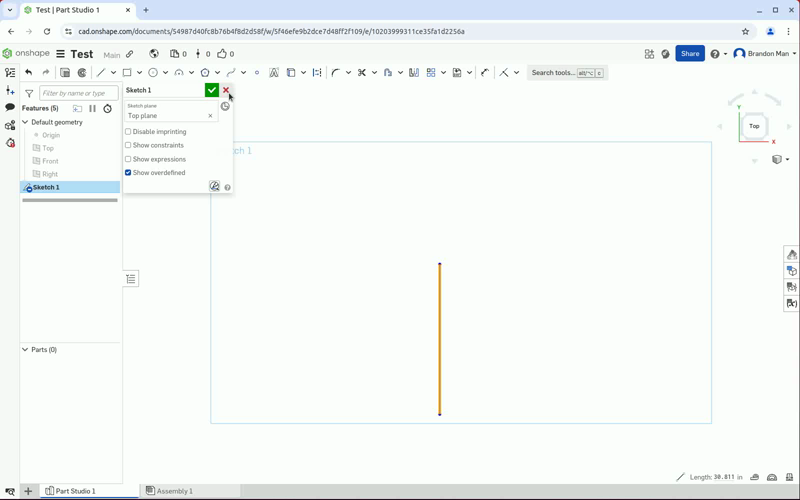
key(shift+h)
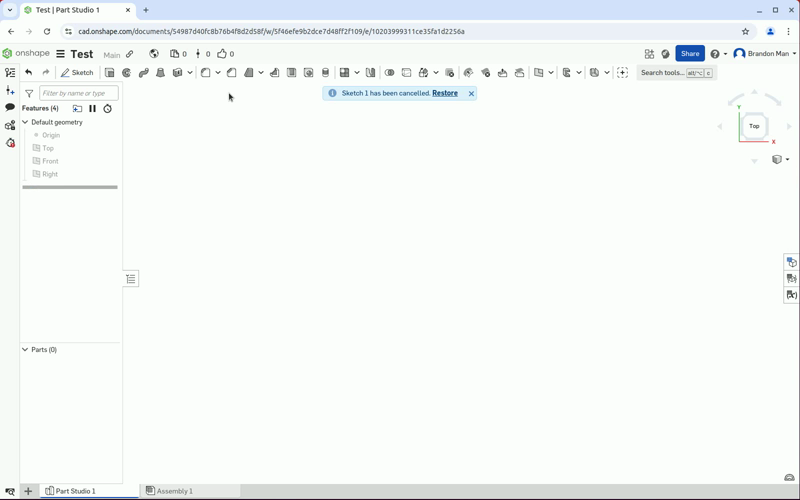
mouse_move(73, 352)
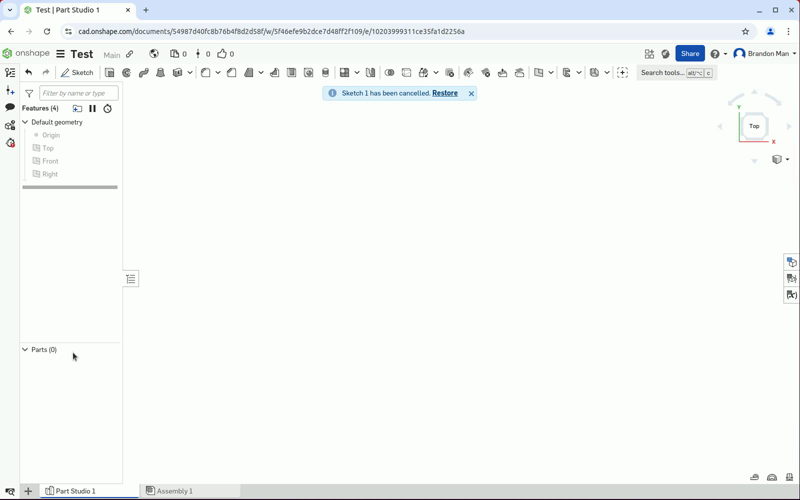
key(y)
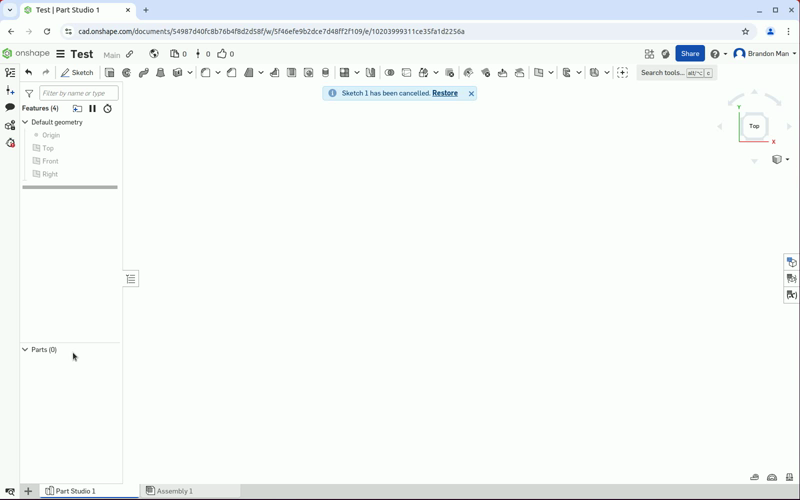
key(shift+p)
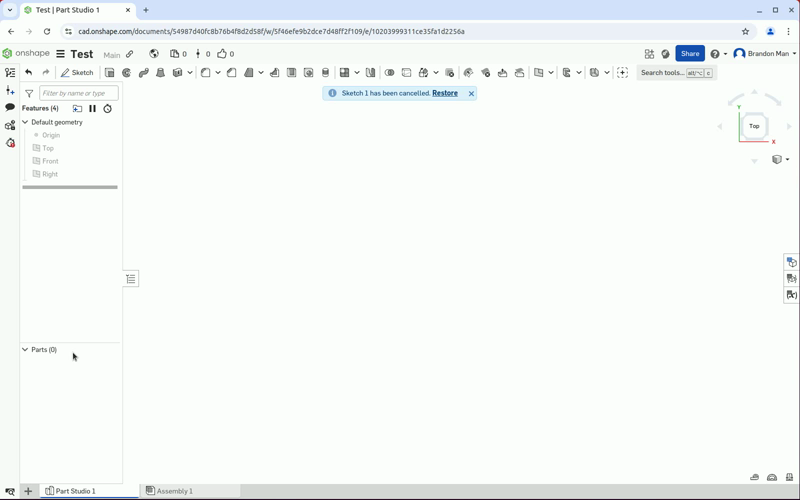
key(space)
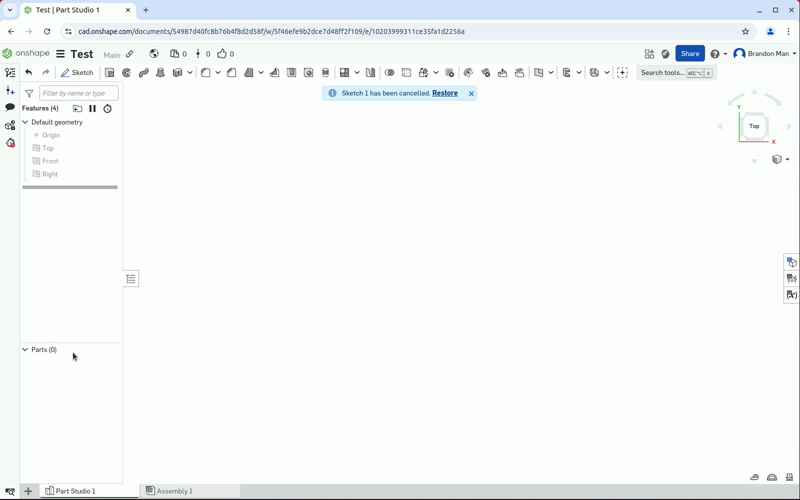
key_down(shift)
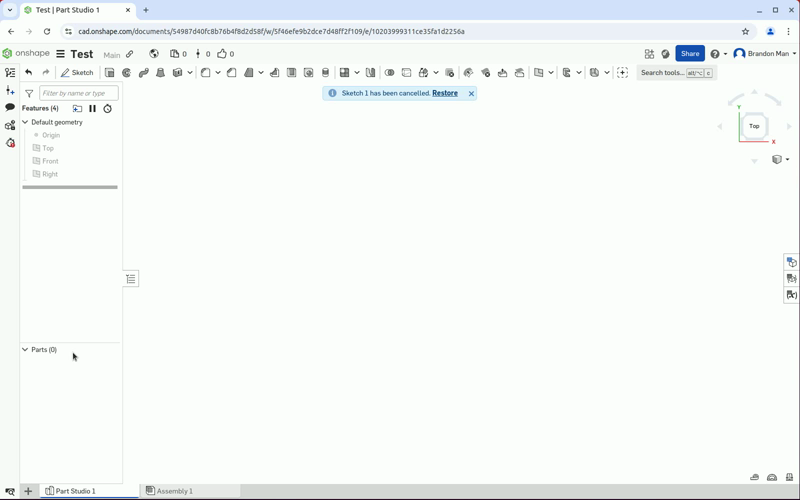
key(up)
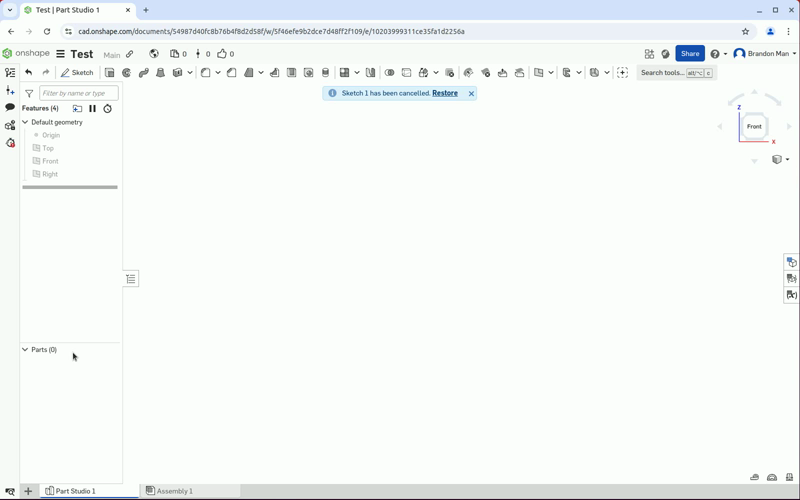
key_up(shift)
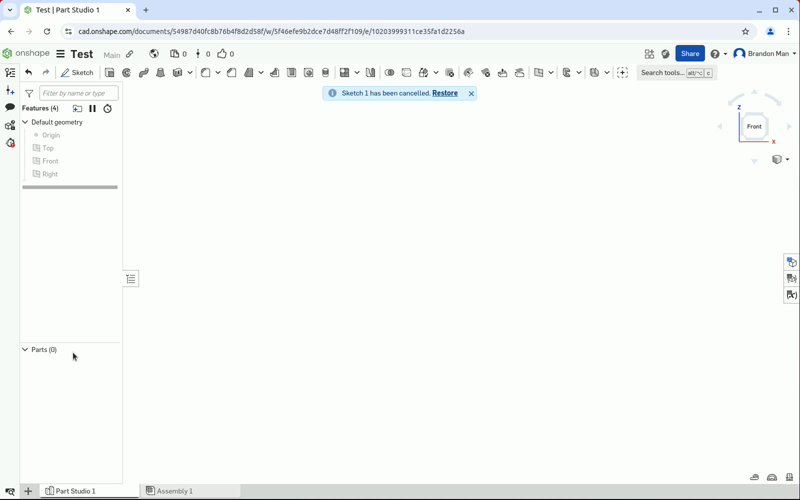
mouse_move(73, 352)
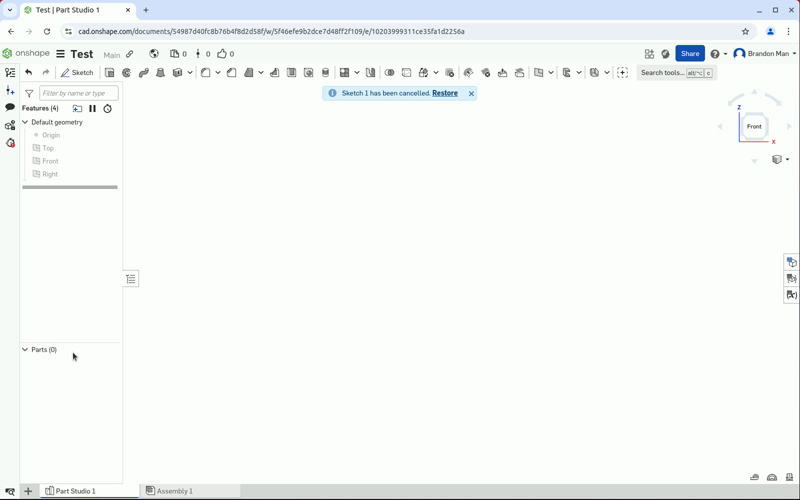
key(shift+y)
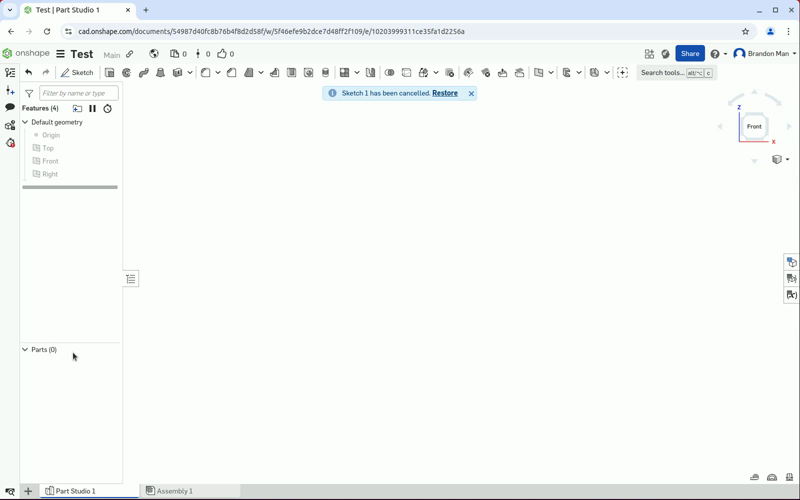
key(shift+s)
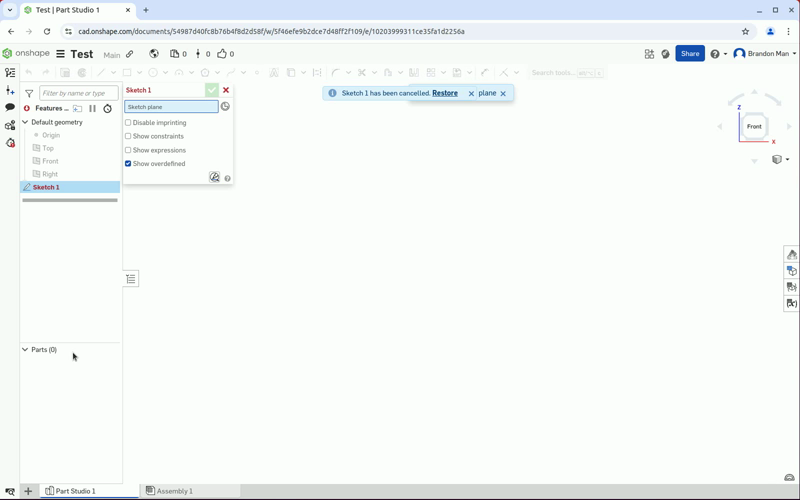
mouse_move(73, 163)
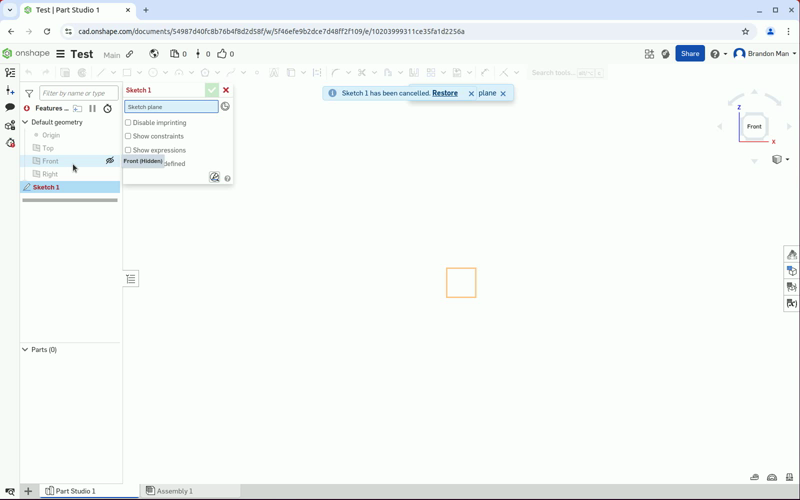
click(73, 163)
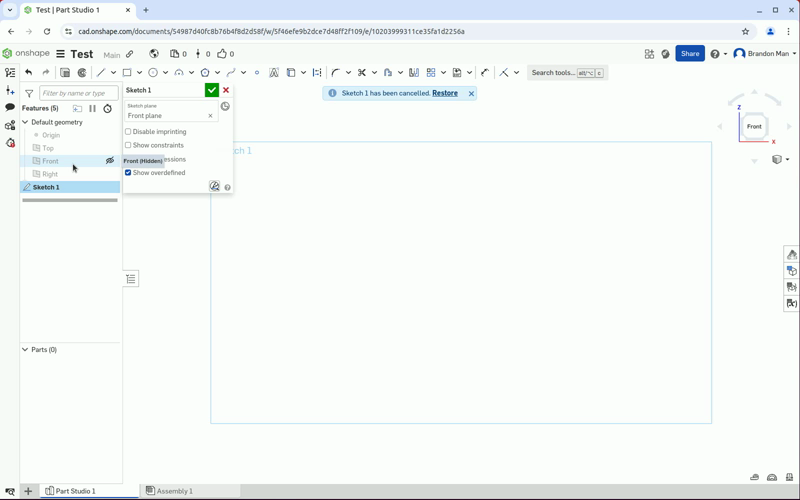
mouse_move(73, 352)
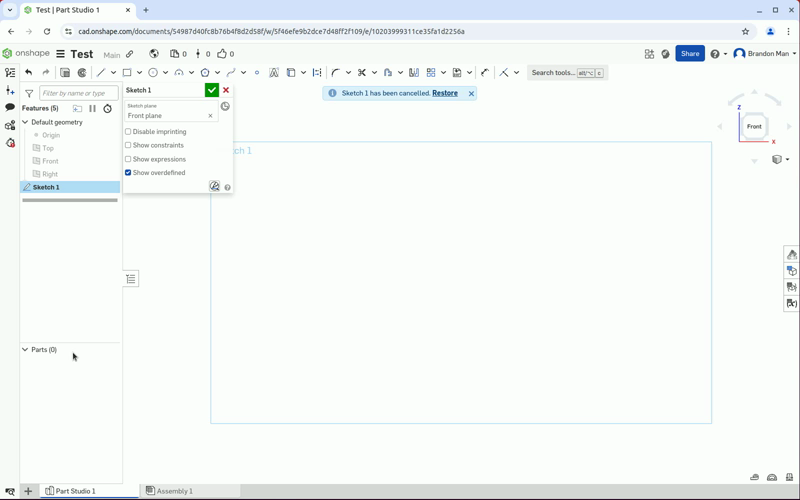
key(y)
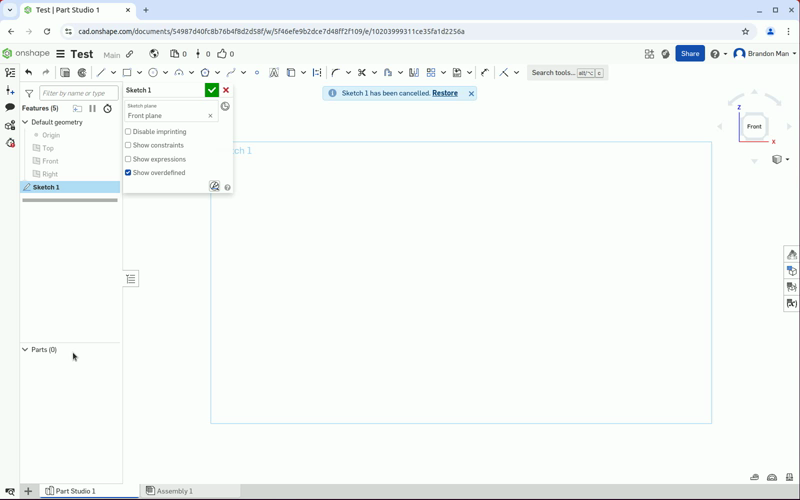
key(l)
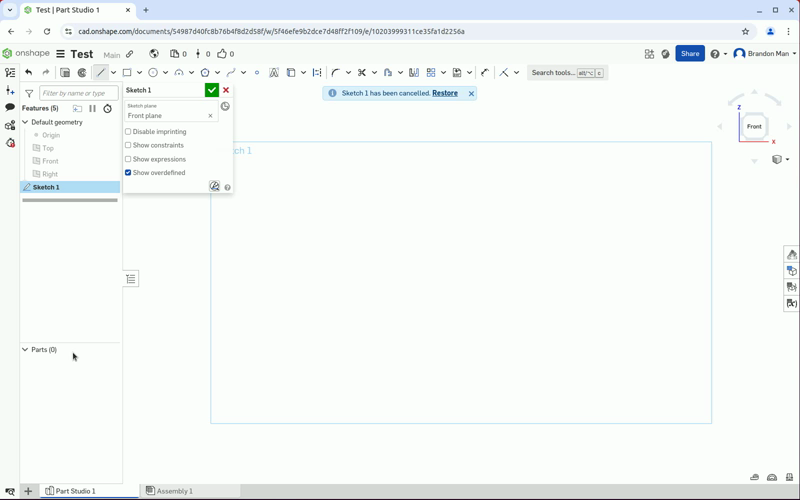
key_down(shift)
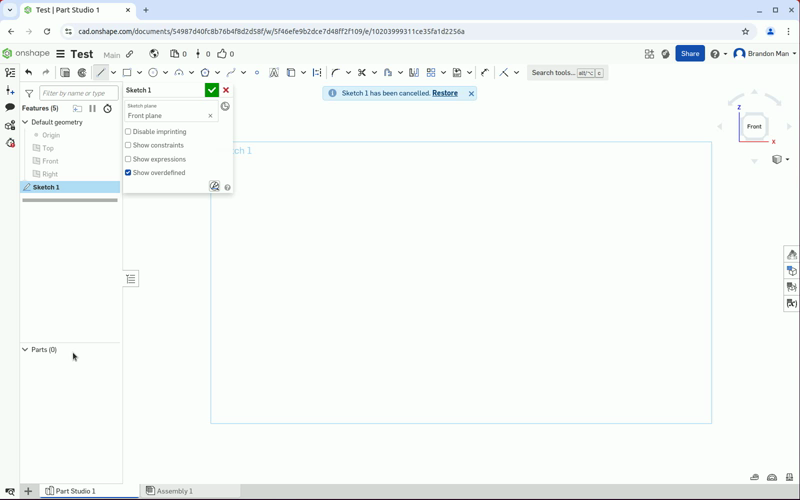
mouse_move(460, 282)
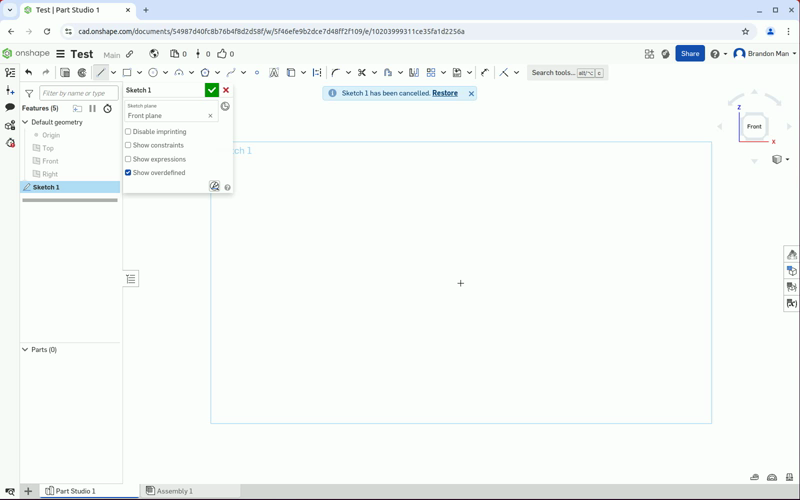
click(460, 282)
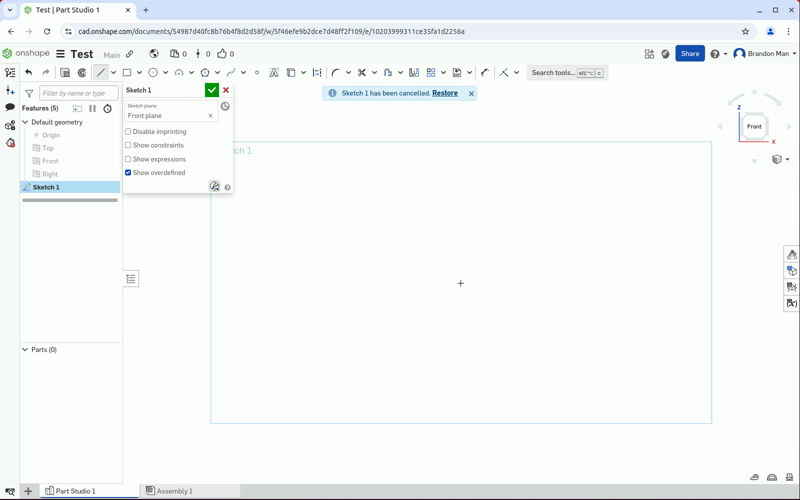
key_up(shift)
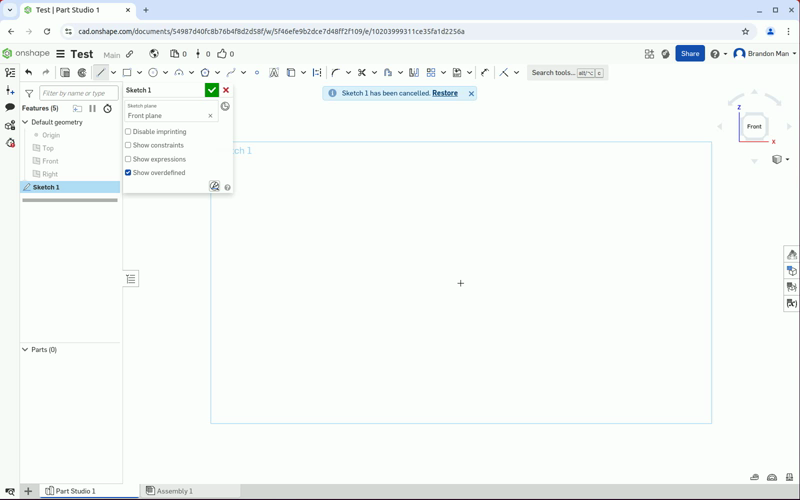
key_down(shift)
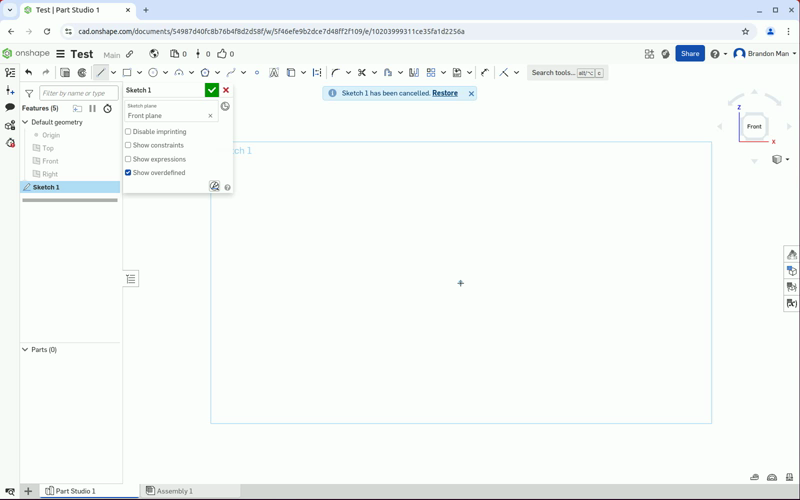
mouse_move(573, 282)
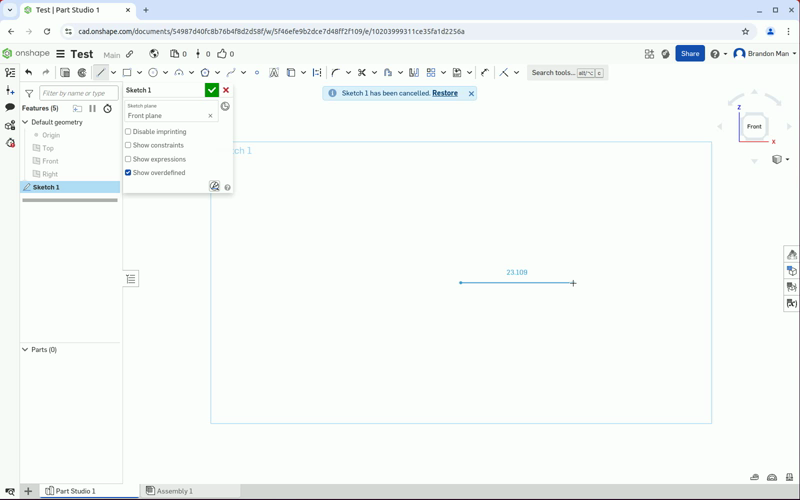
click(573, 282)
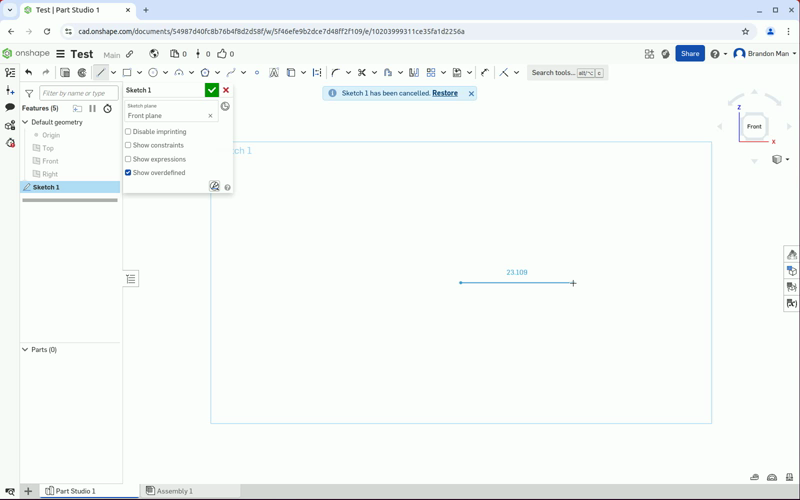
key_up(shift)
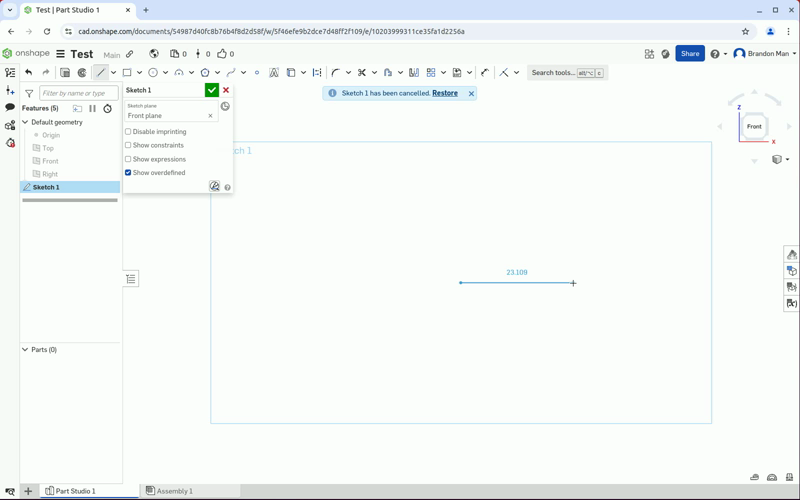
key_down(shift)
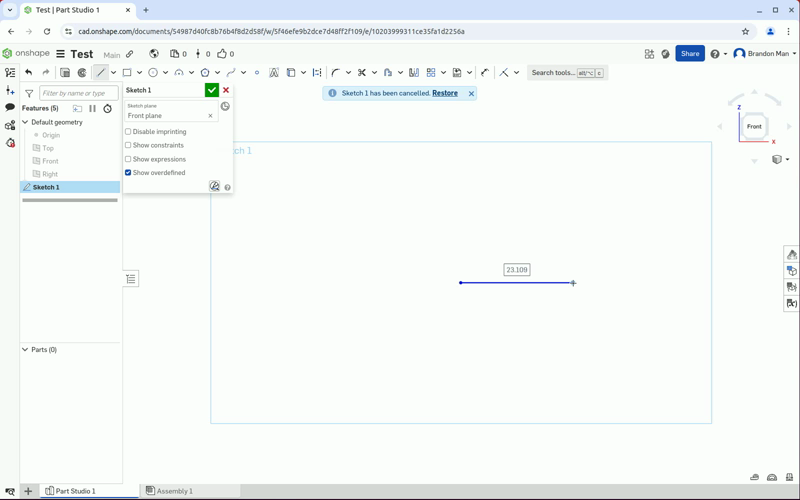
mouse_move(573, 170)
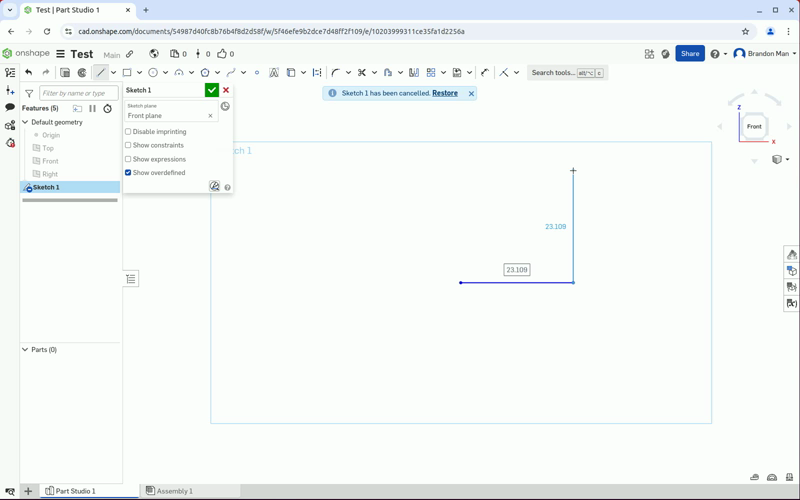
click(573, 170)
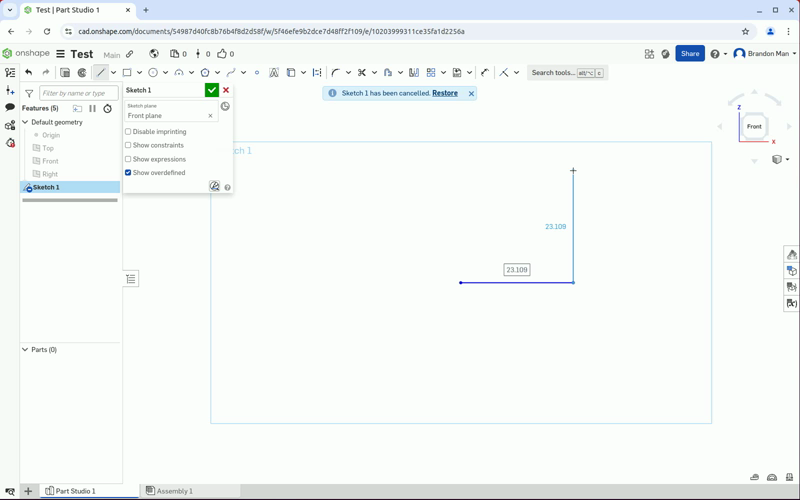
key_up(shift)
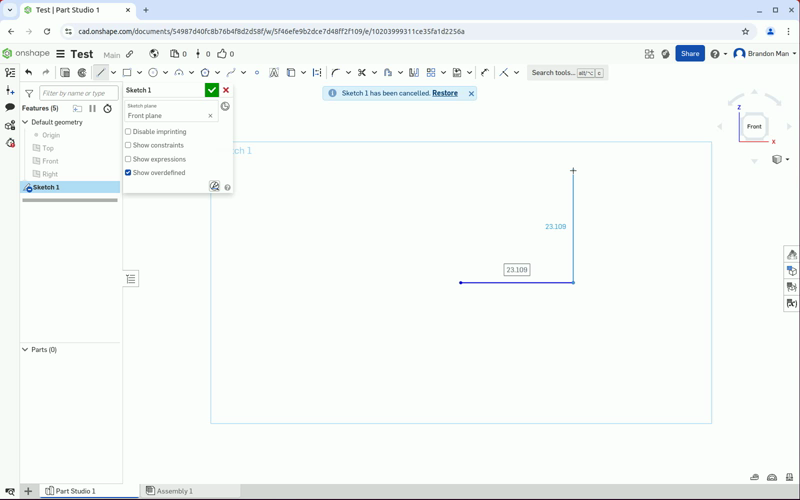
key_down(shift)
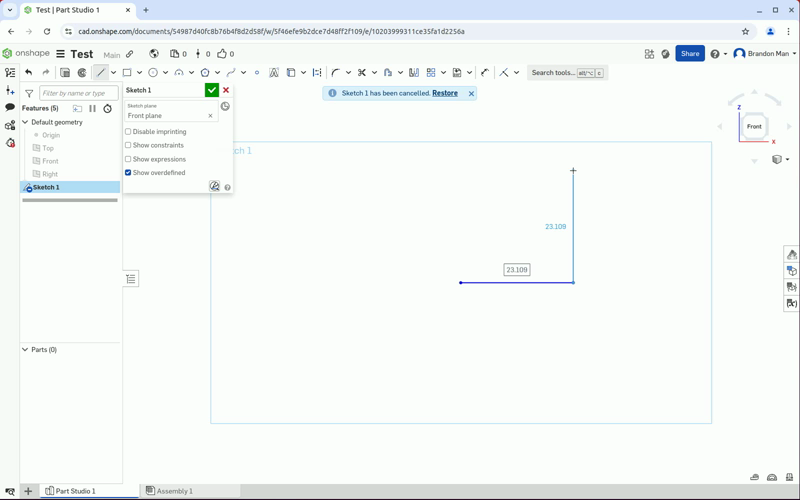
mouse_move(460, 170)
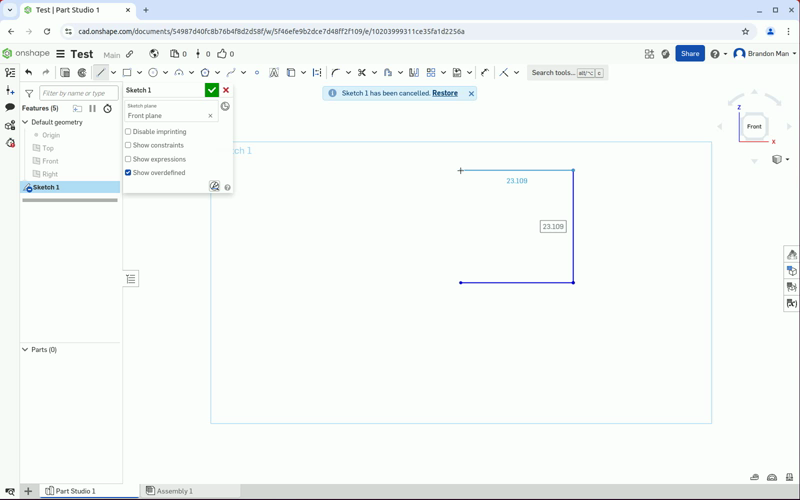
click(460, 170)
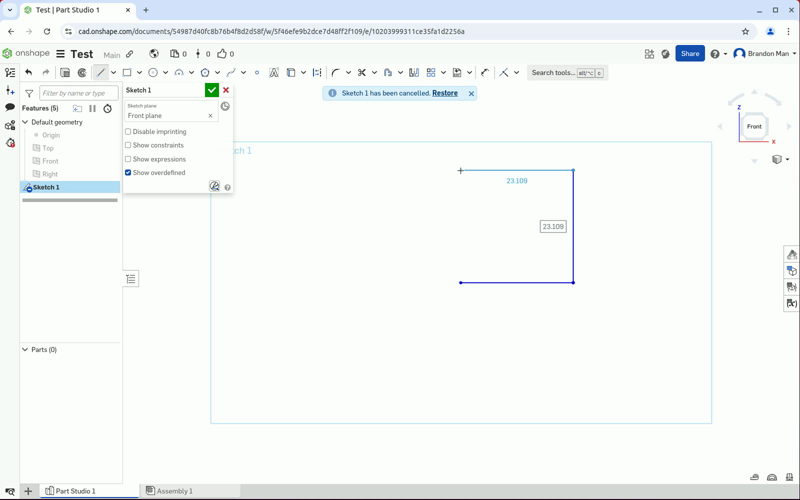
key_up(shift)
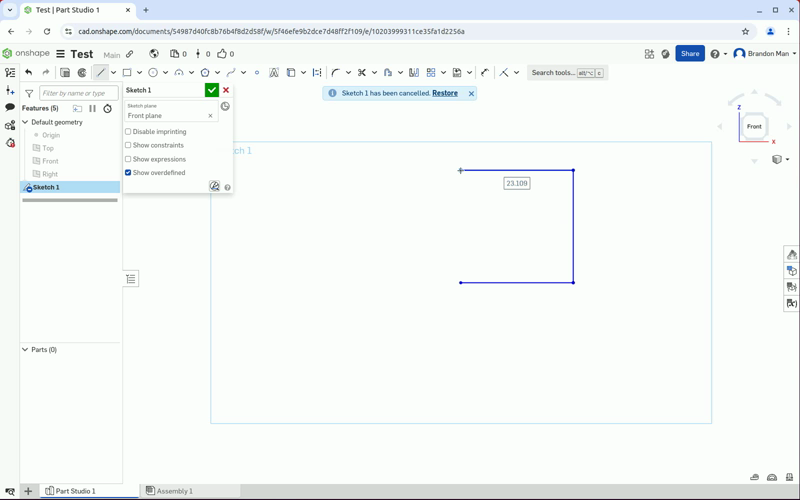
key_down(shift)
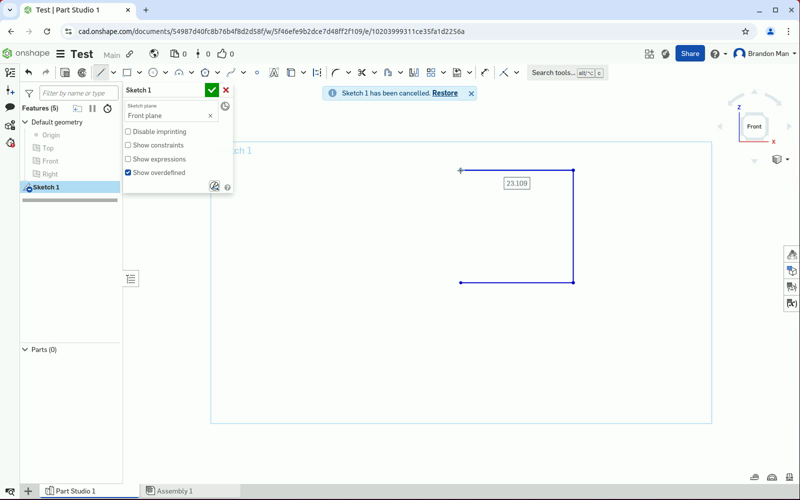
mouse_move(460, 282)
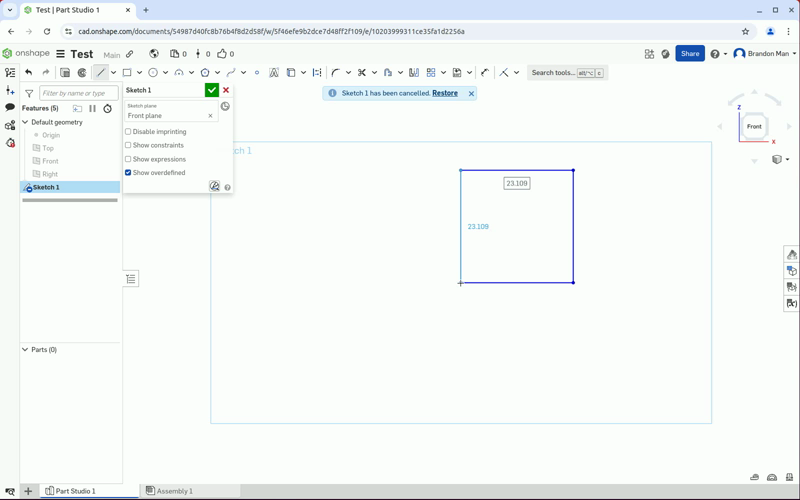
key_up(shift)
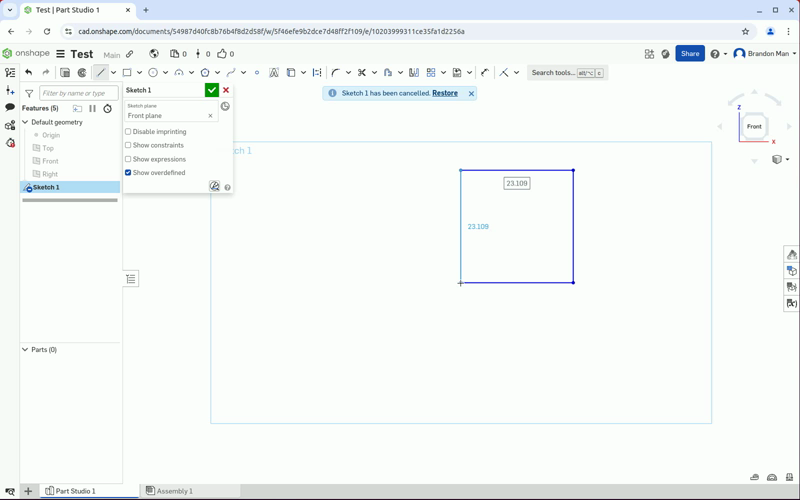
click(460, 282)
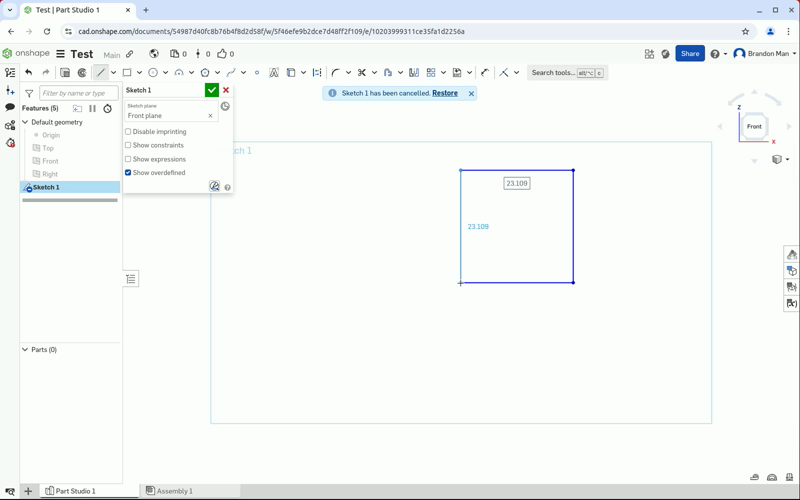
key(esc)
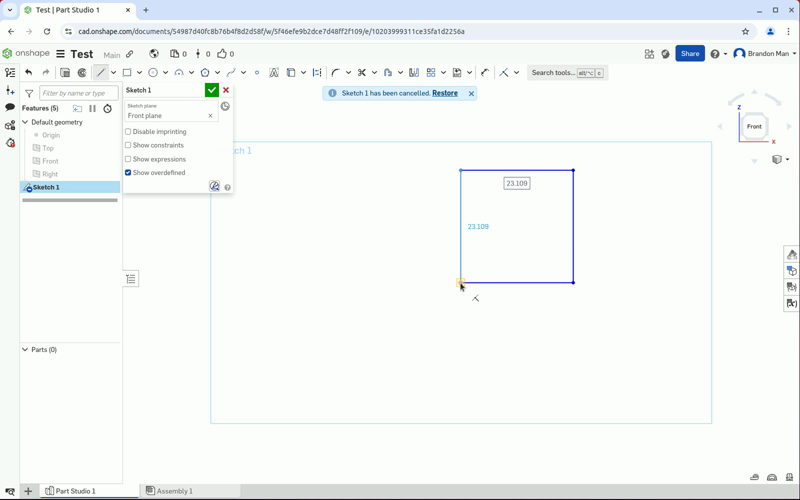
mouse_move(483, 238)
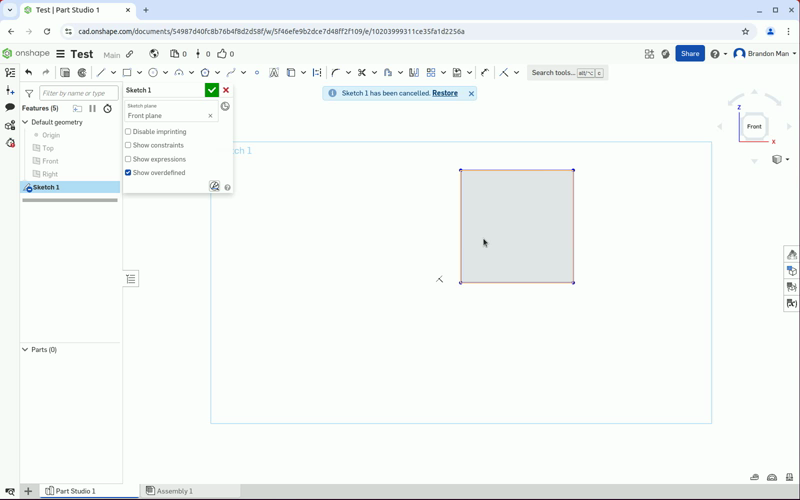
click(483, 238)
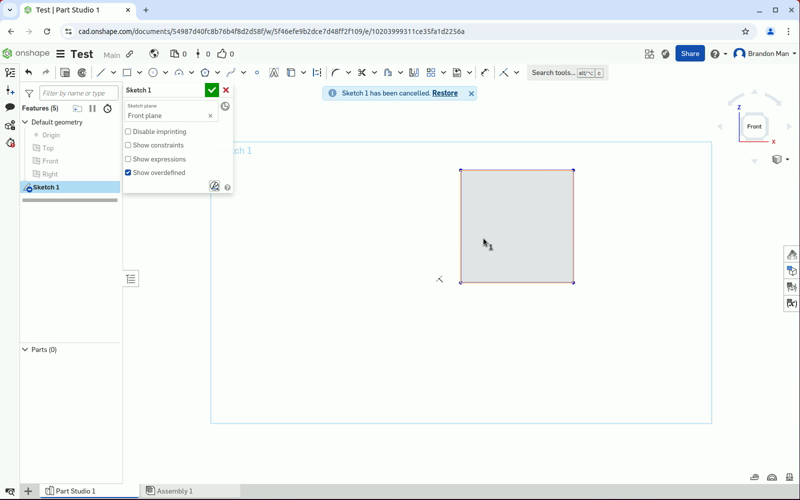
mouse_move(73, 352)
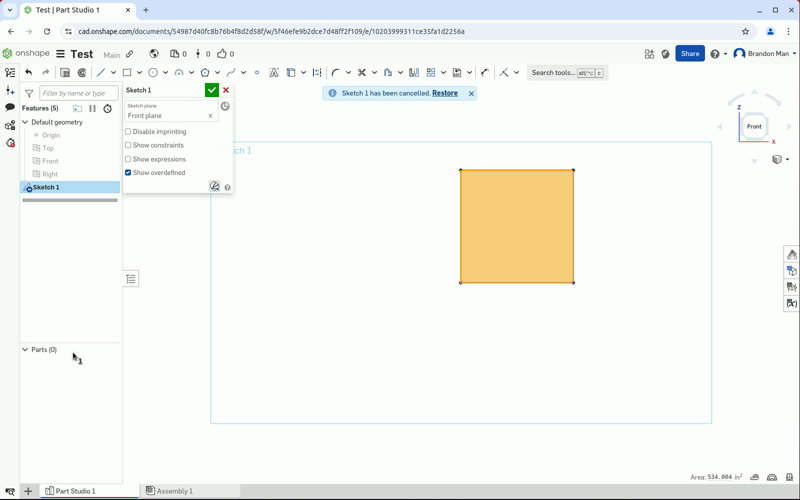
key(shift+y)
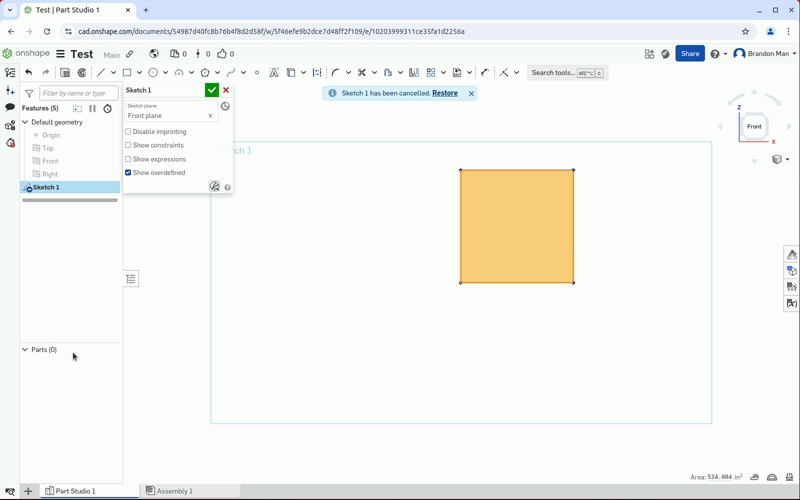
key(shift+e)
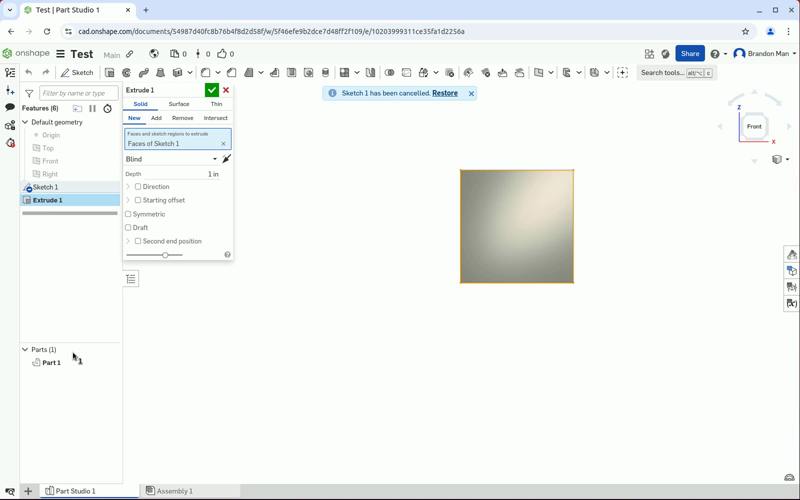
mouse_move(143, 106)
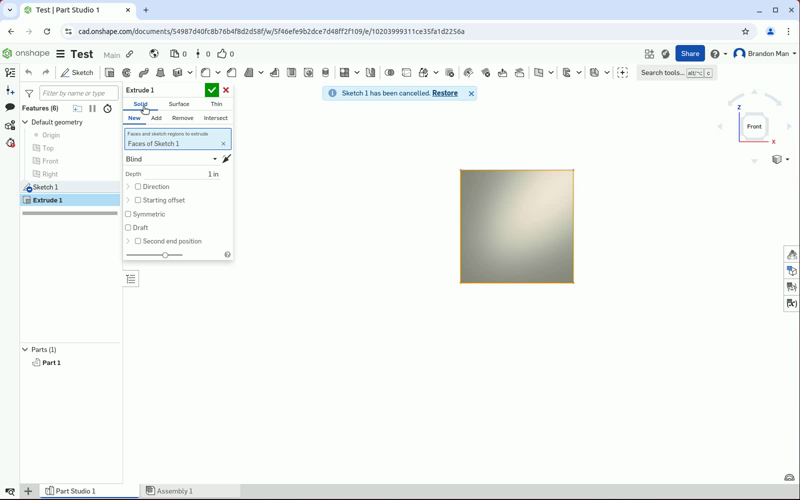
click(143, 106)
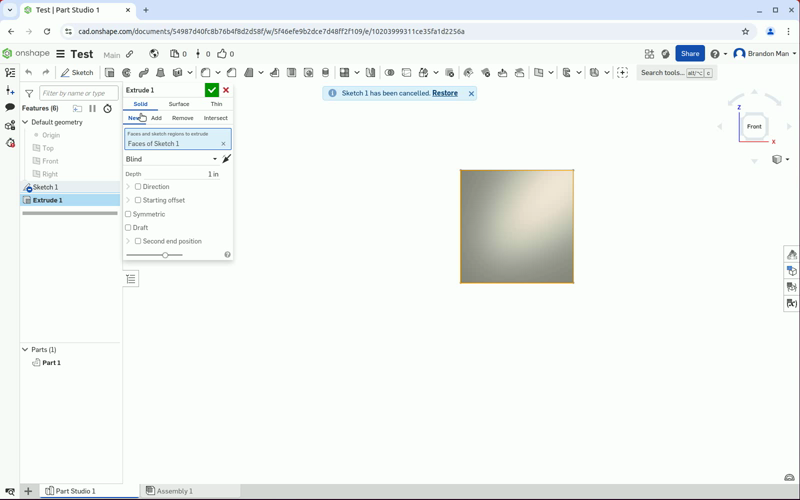
mouse_move(137, 120)
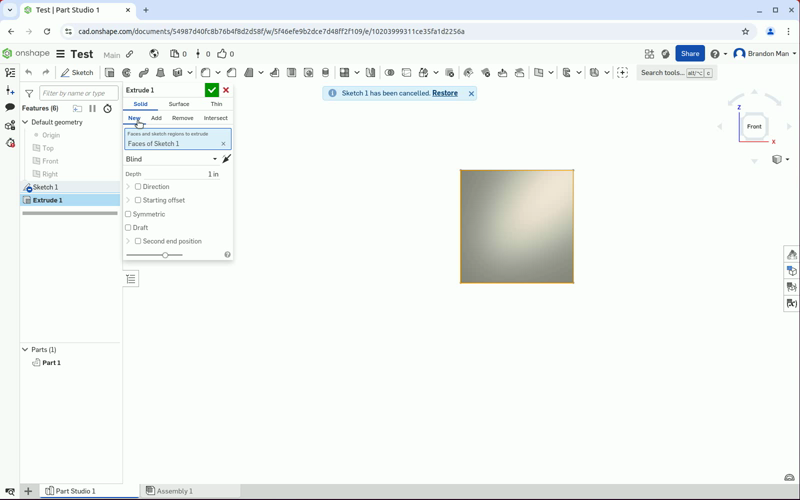
click(137, 120)
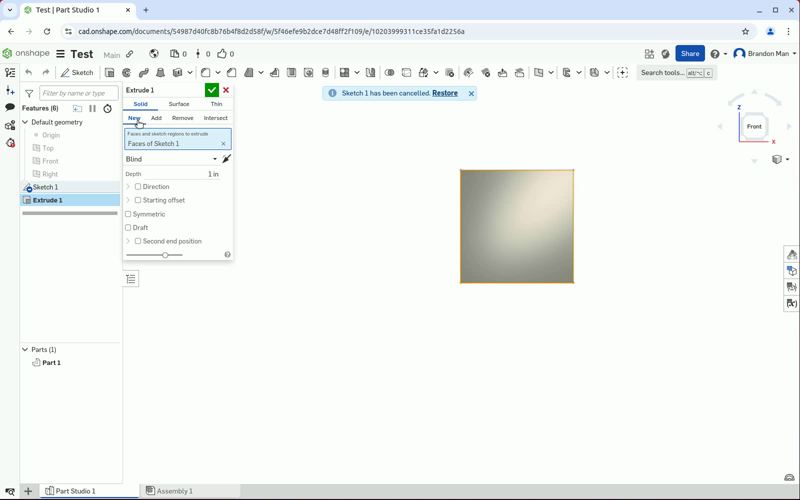
key(tab, 4)
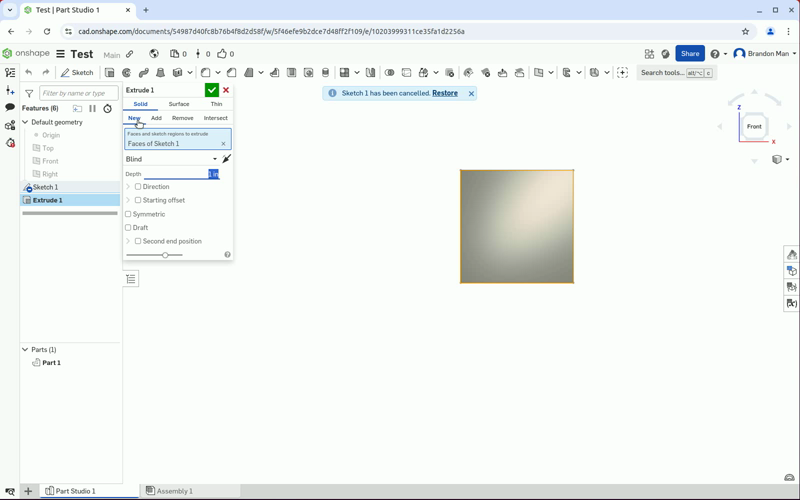
text(8.666)
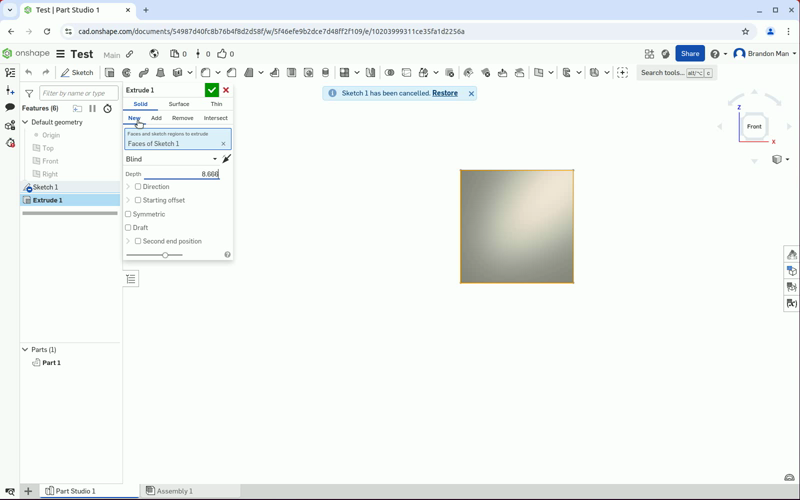
key(enter)
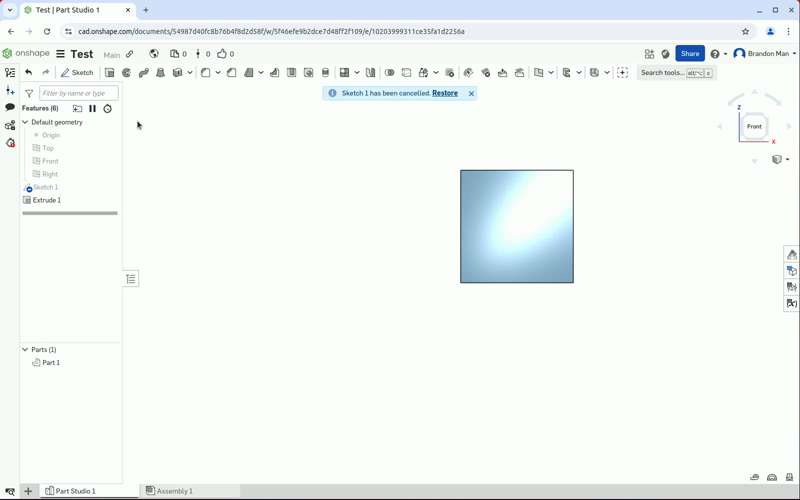
key(shift+h)
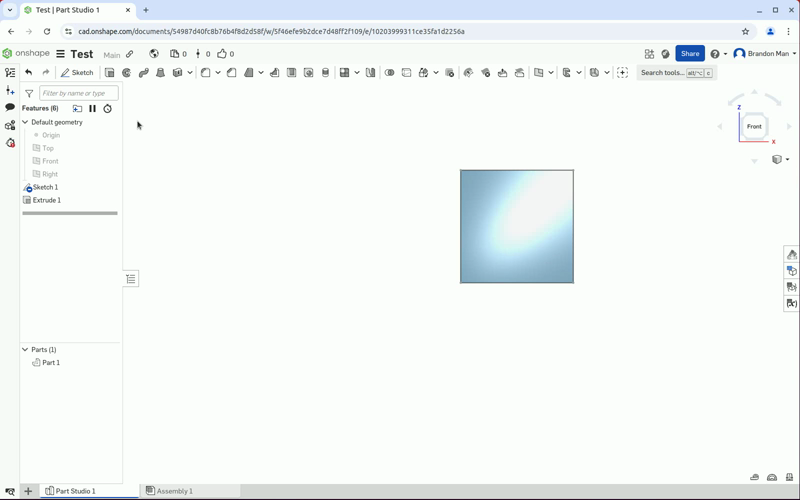
key(shift+h)
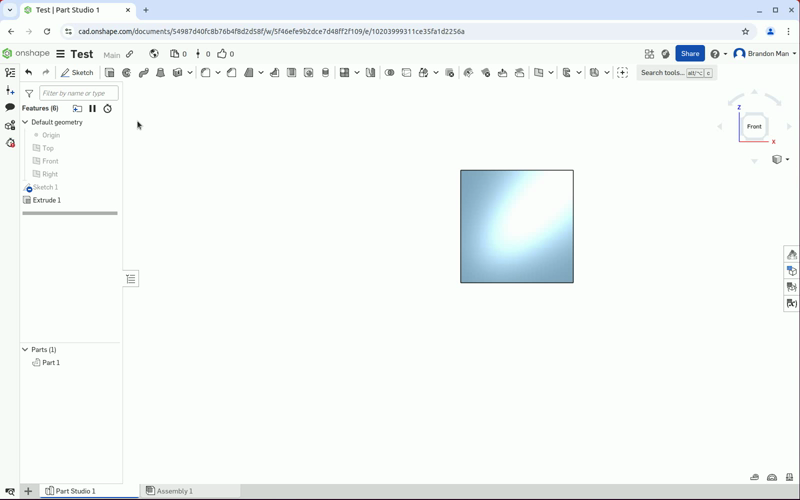
mouse_move(73, 189)
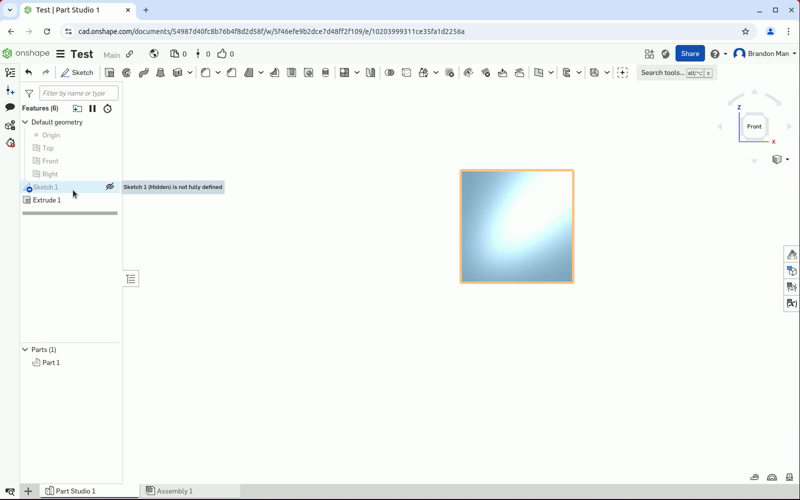
click(73, 189)
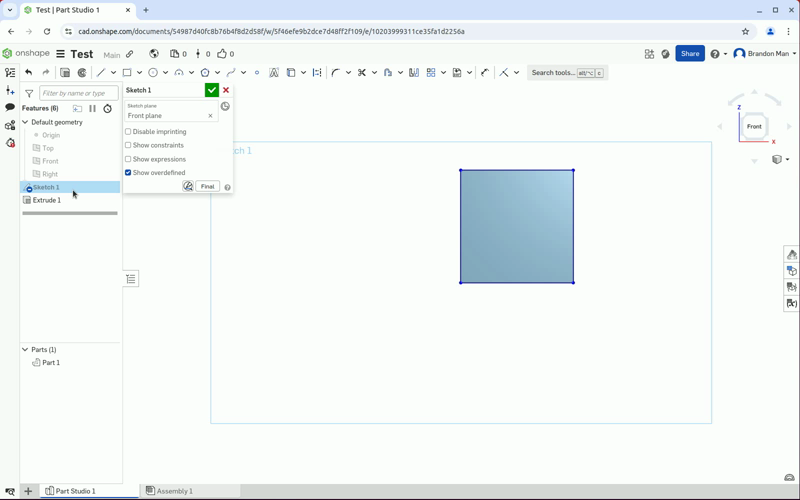
mouse_move(229, 92)
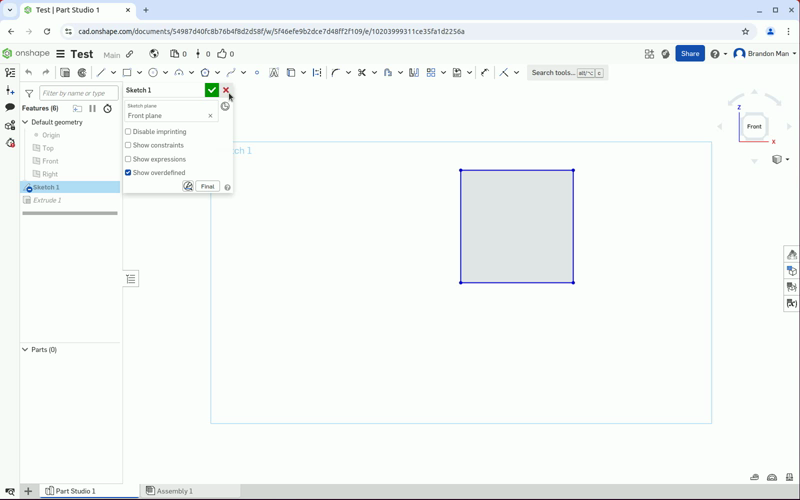
click(229, 92)
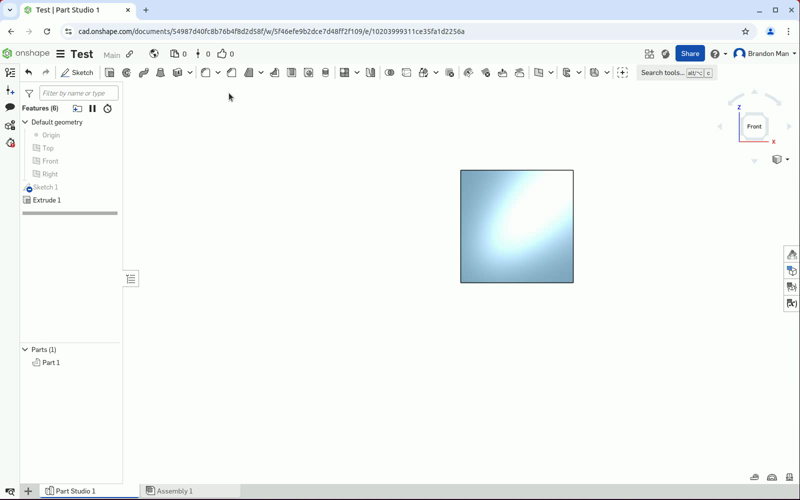
mouse_move(541, 75)
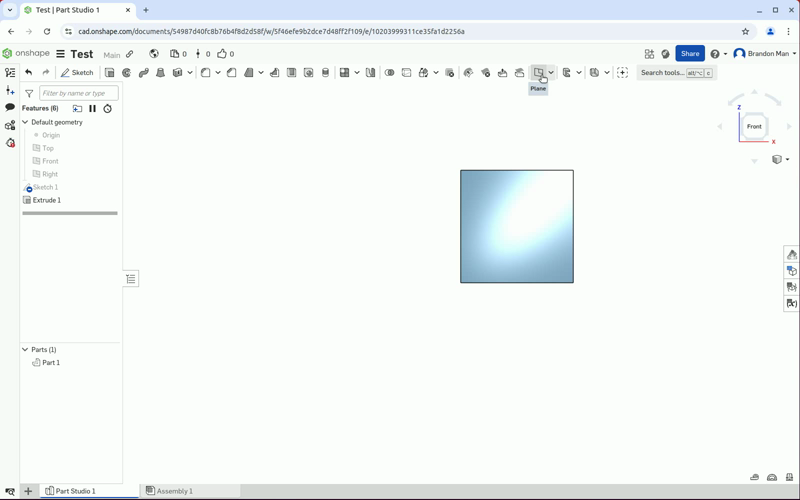
click(541, 75)
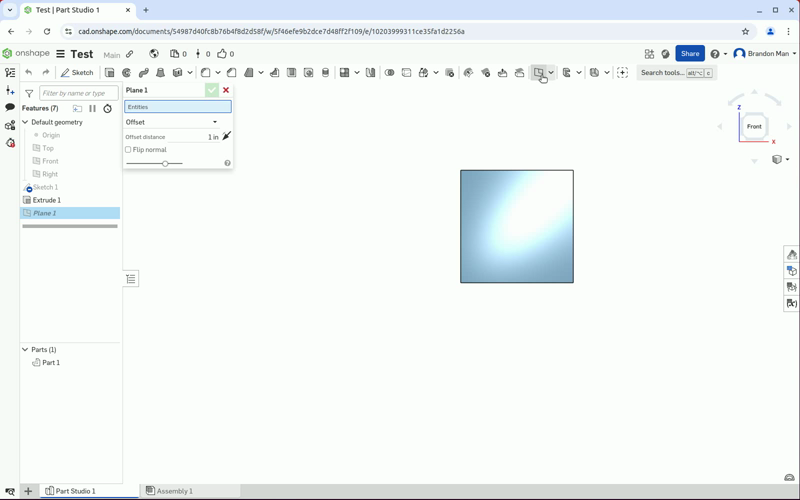
mouse_move(73, 163)
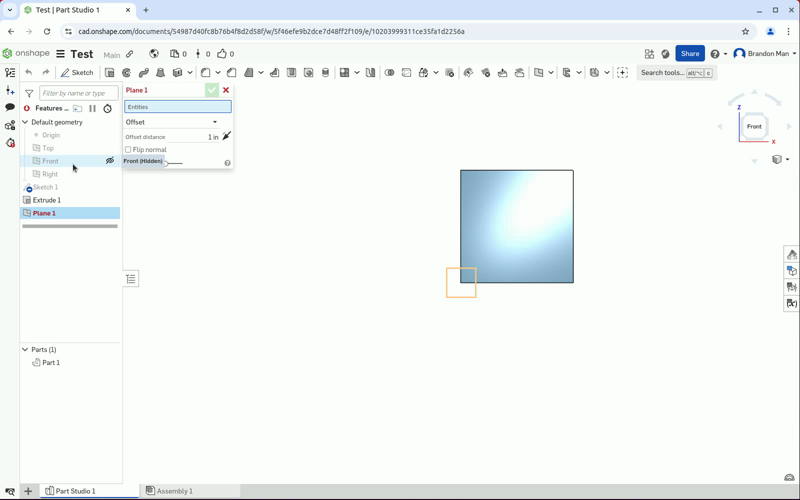
click(73, 163)
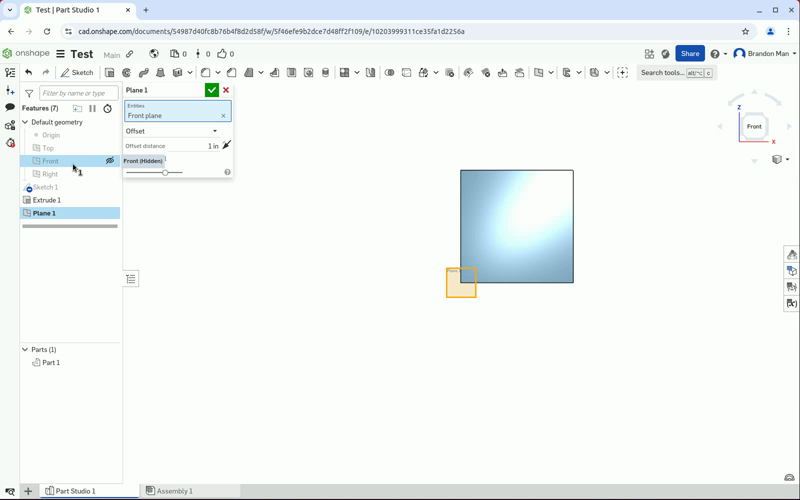
key(tab, 2)
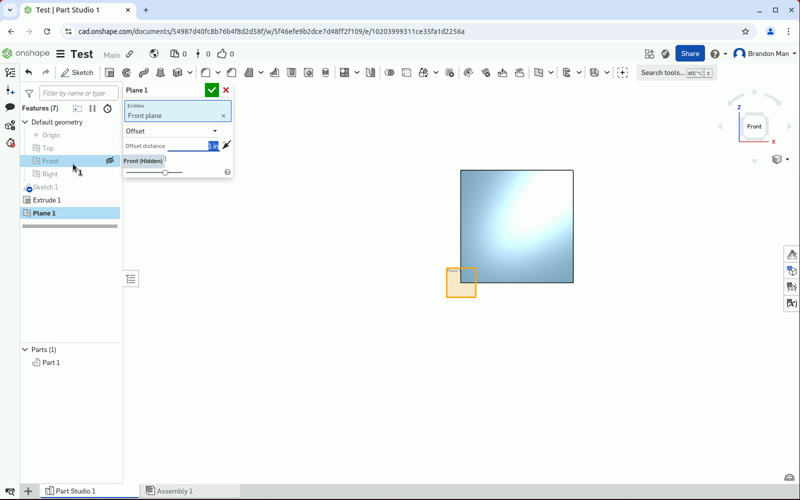
text(8.658)
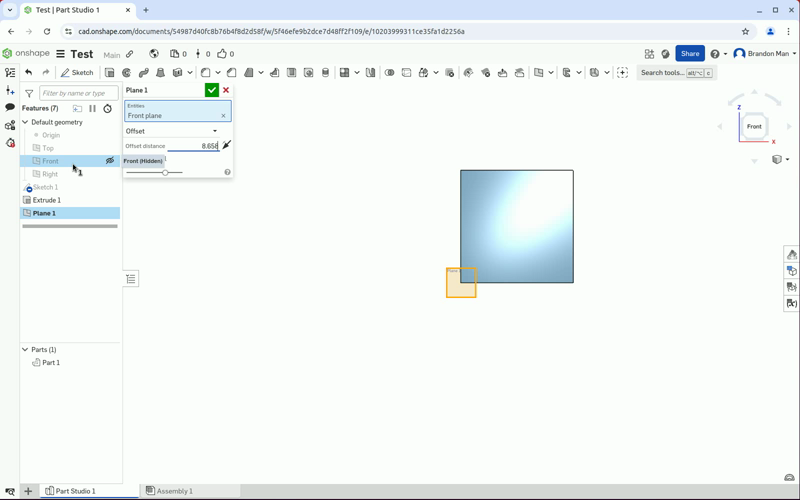
key(enter, 2)
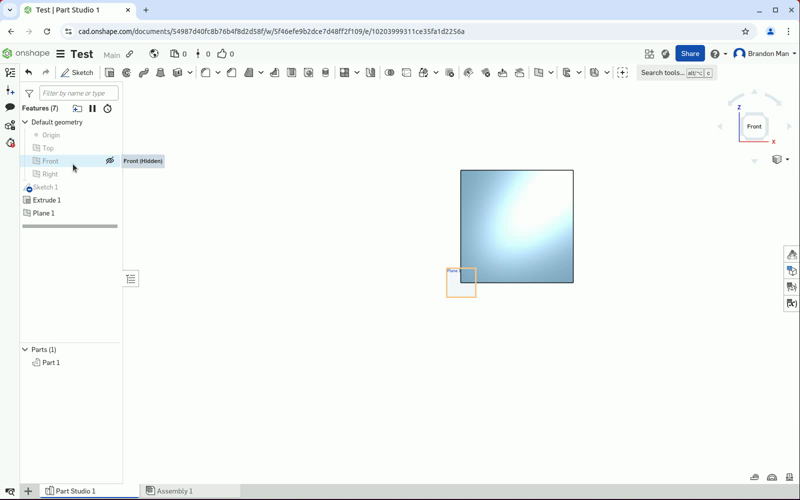
key(shift+s)
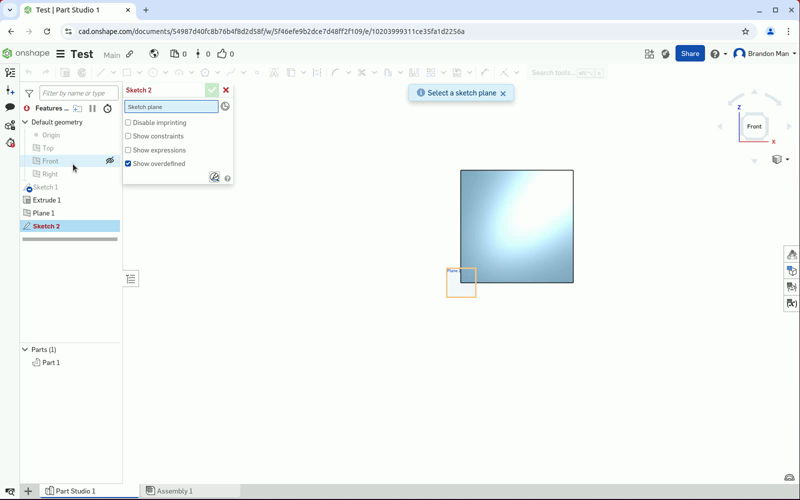
mouse_move(73, 215)
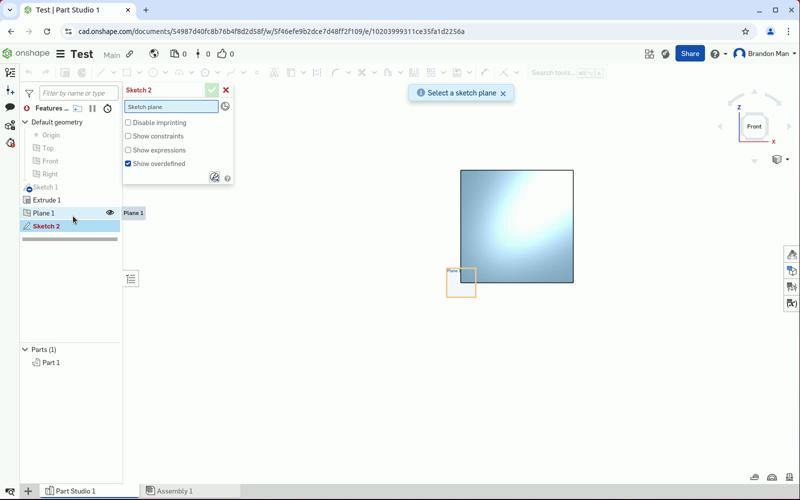
click(73, 215)
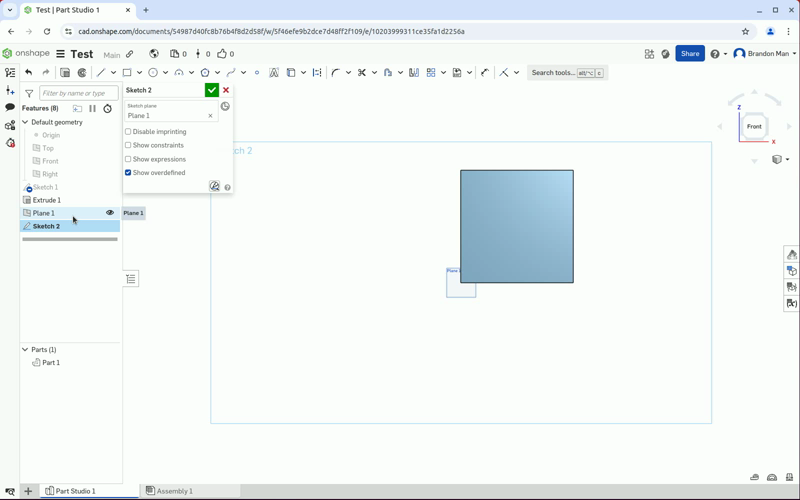
mouse_move(73, 352)
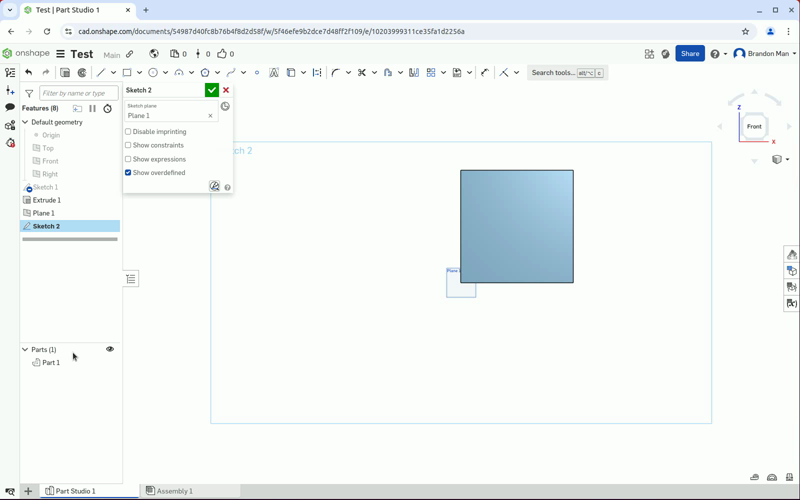
key(y)
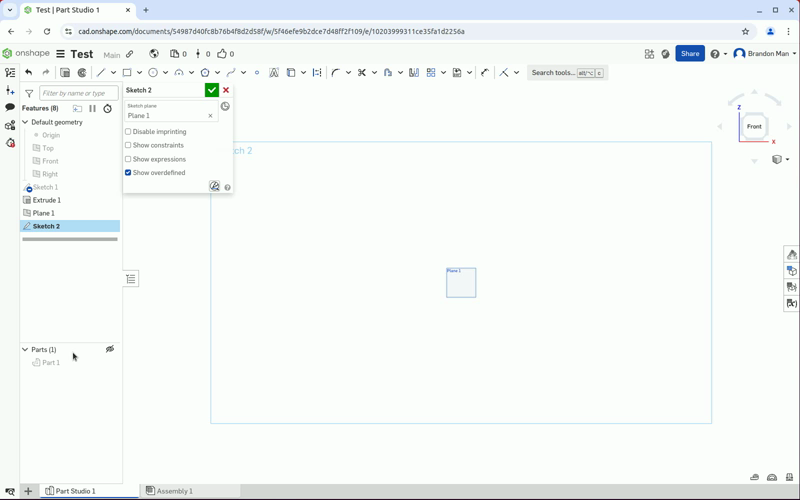
key(l)
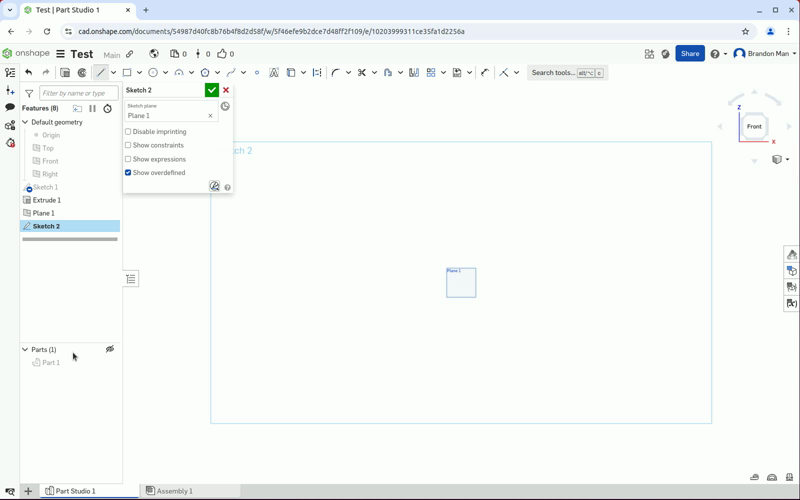
key_down(shift)
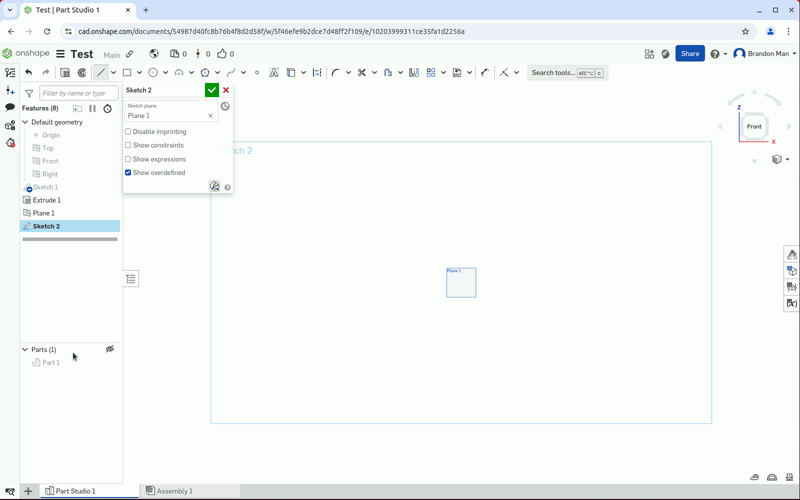
mouse_move(467, 226)
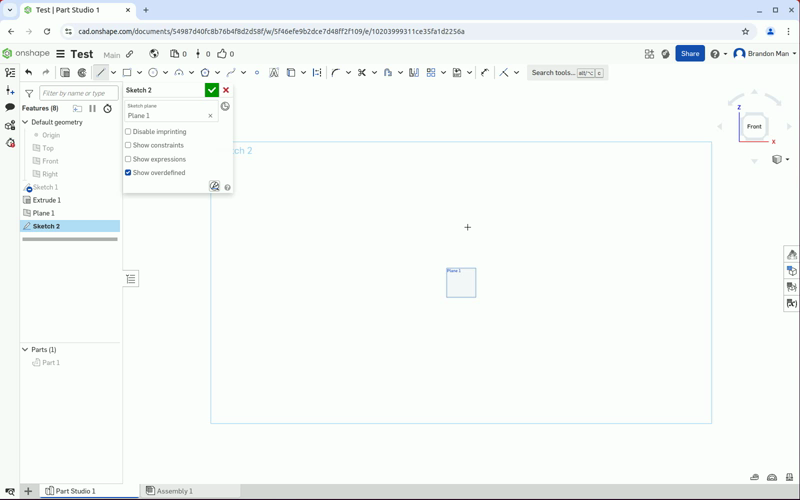
click(467, 226)
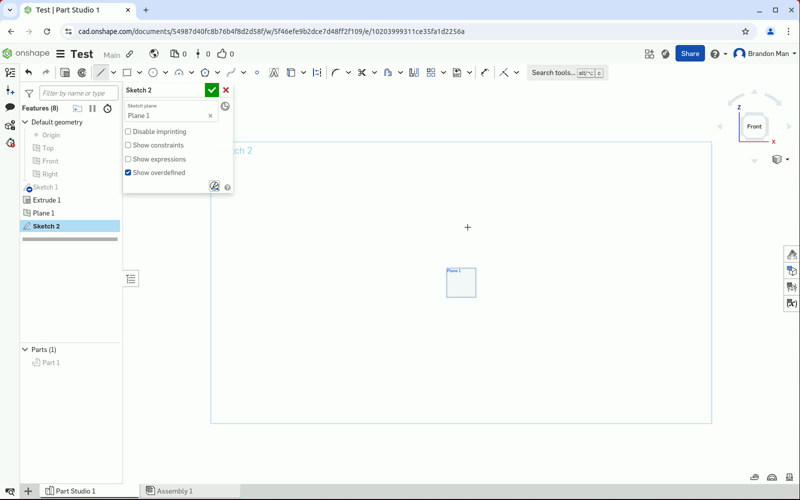
key_up(shift)
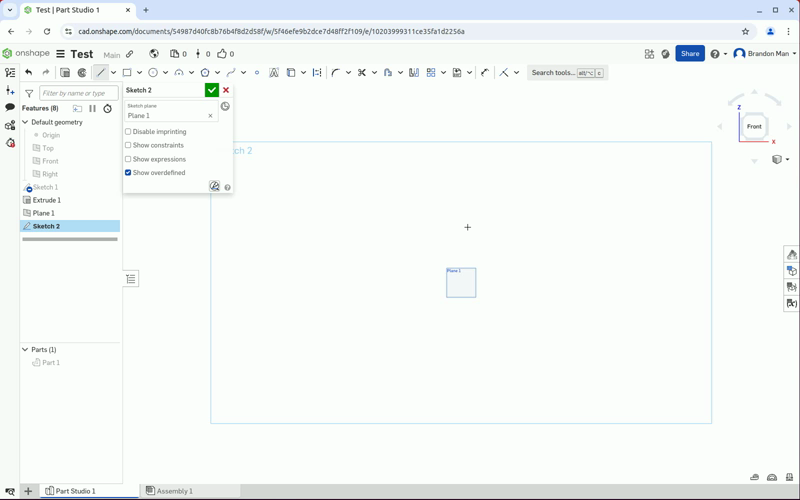
key_down(shift)
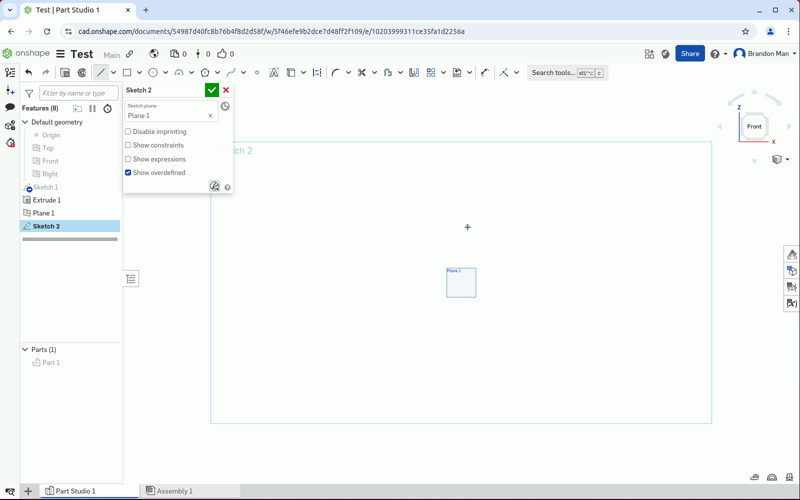
mouse_move(497, 226)
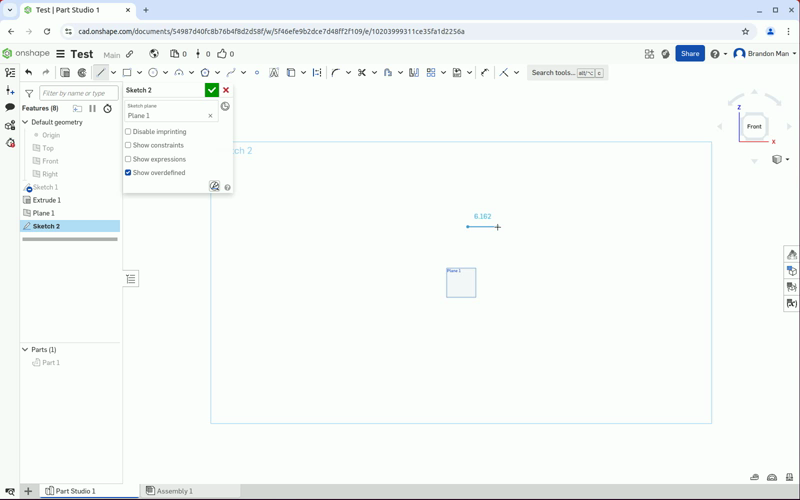
mouse_move(492, 268)
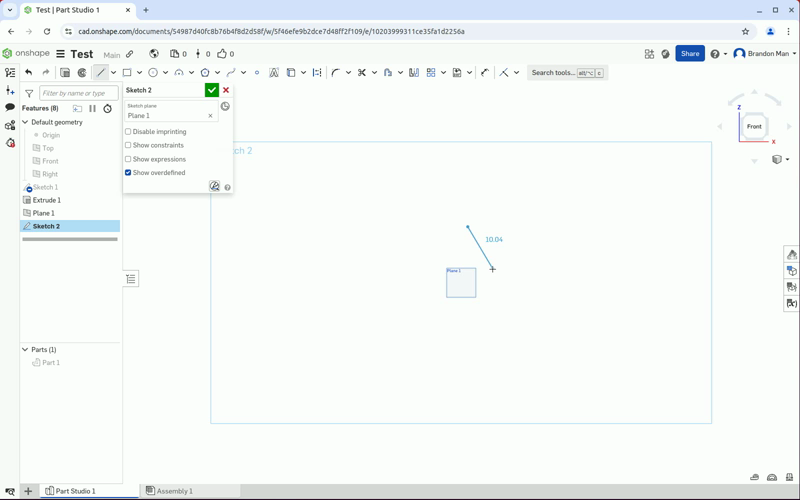
click(492, 268)
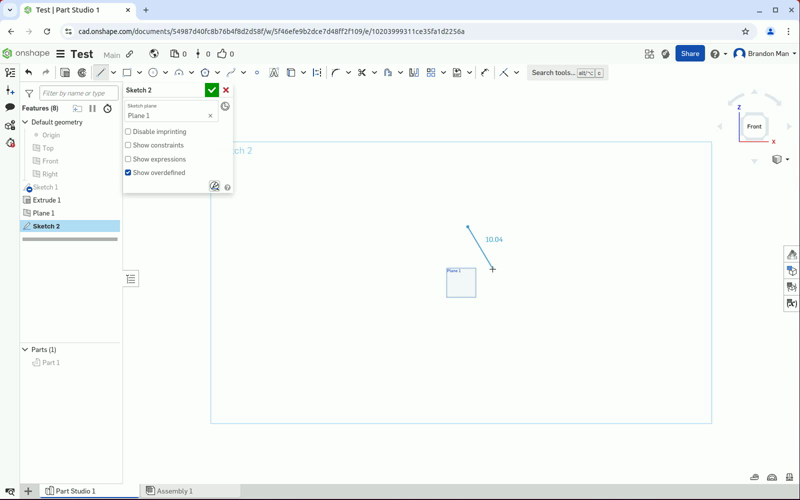
key_up(shift)
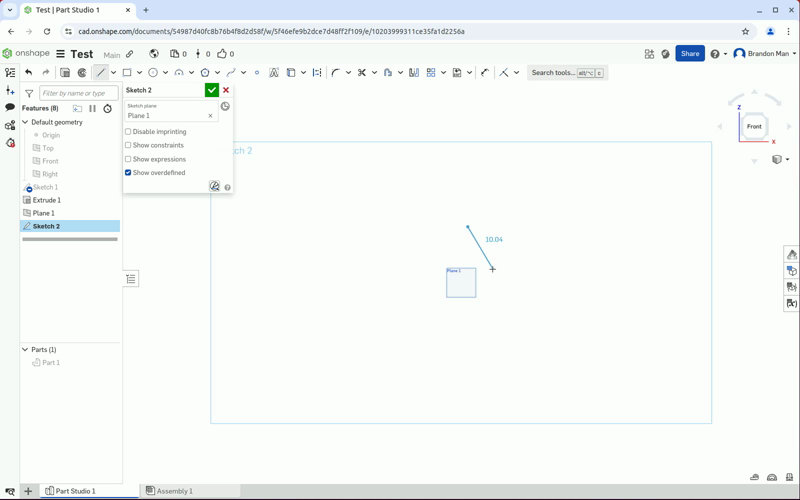
key_down(shift)
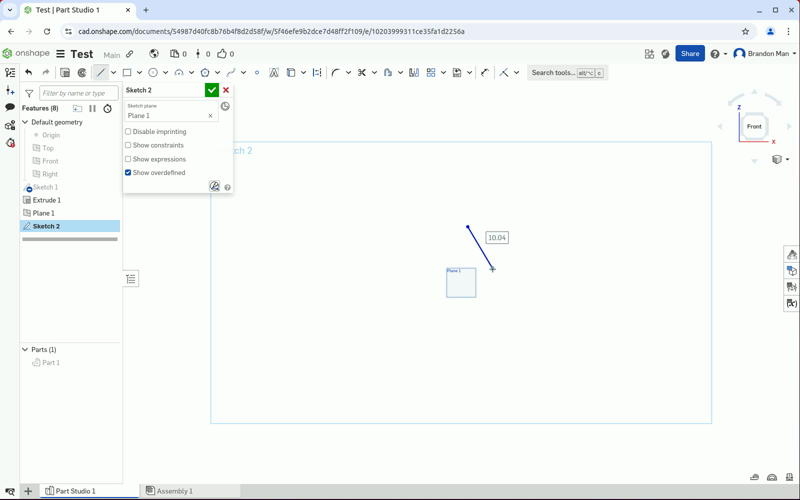
mouse_move(522, 268)
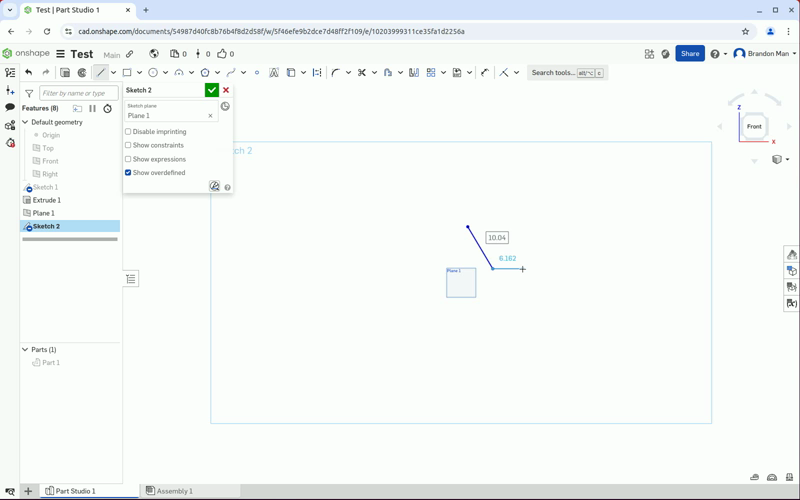
mouse_move(540, 268)
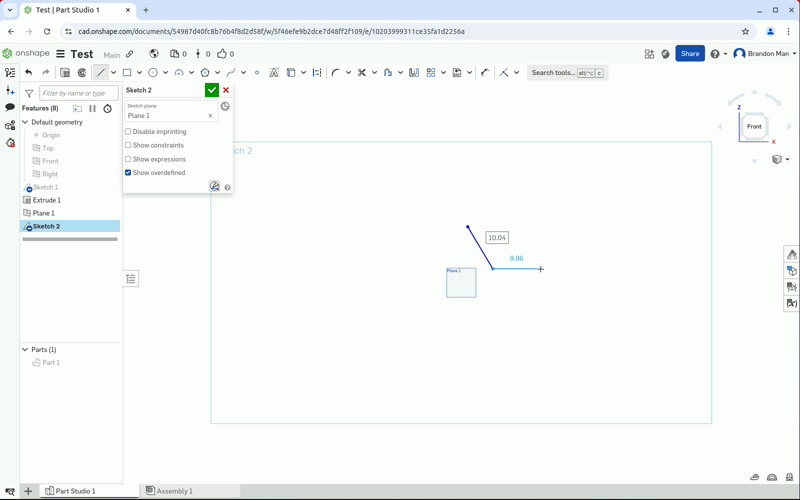
click(540, 268)
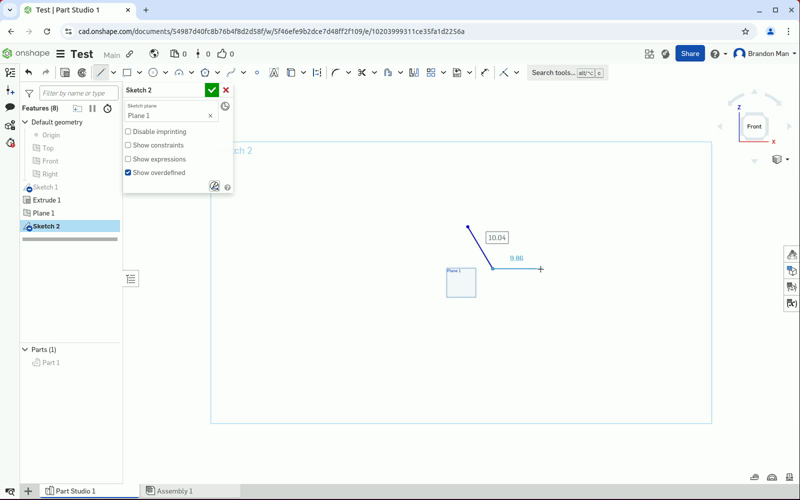
key_up(shift)
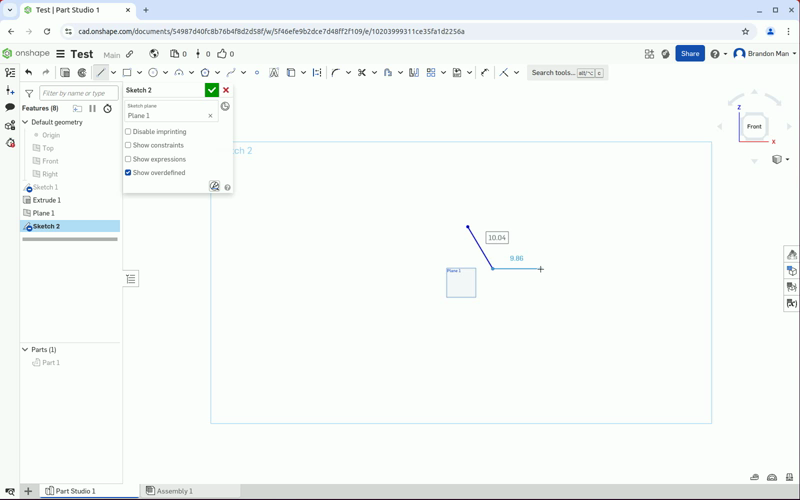
key_down(shift)
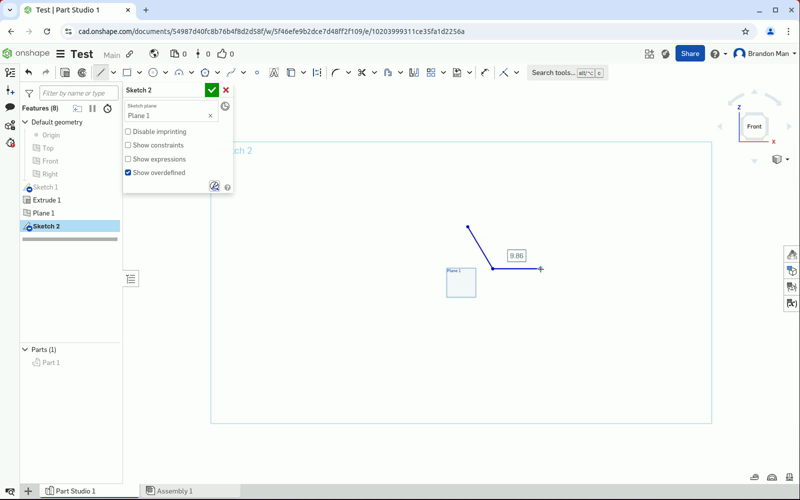
mouse_move(570, 268)
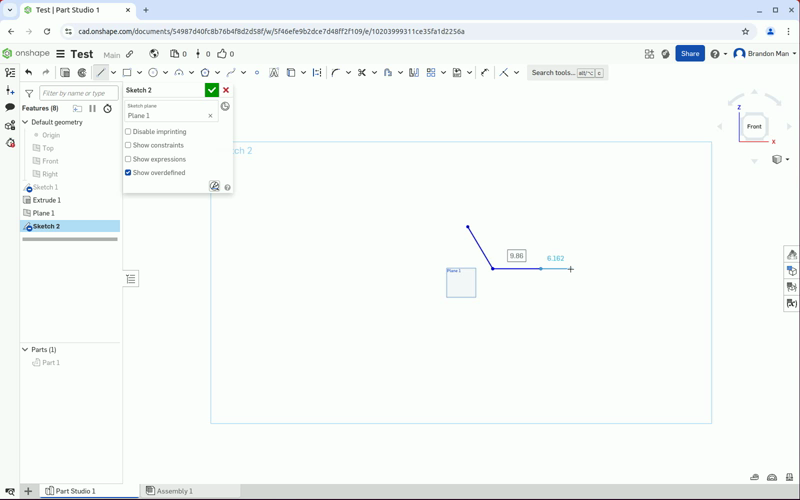
mouse_move(565, 226)
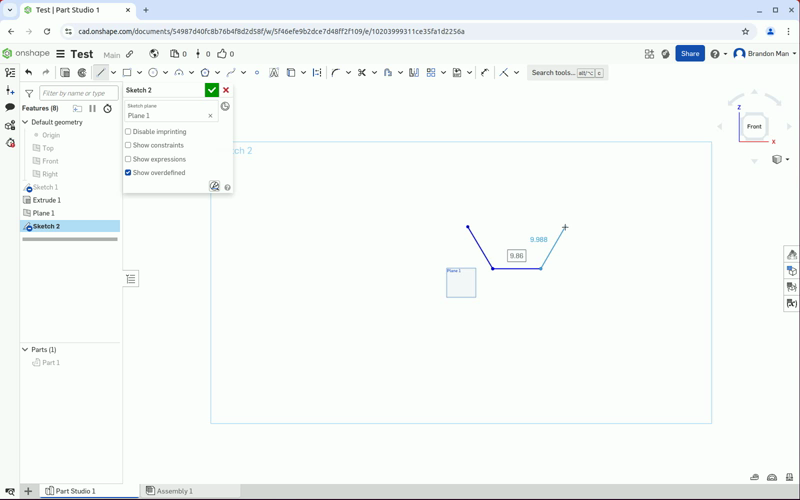
click(565, 226)
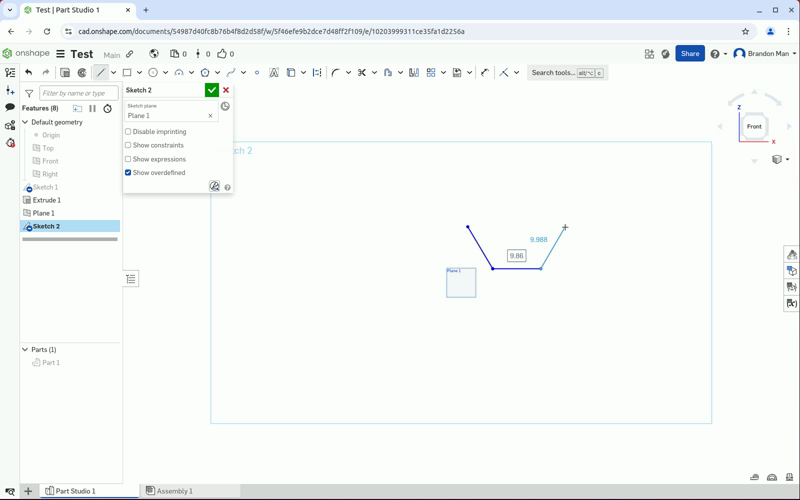
key_up(shift)
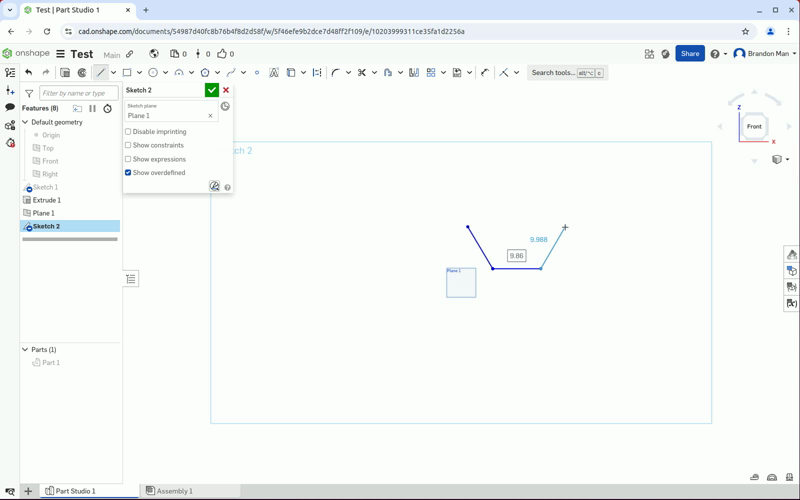
key_down(shift)
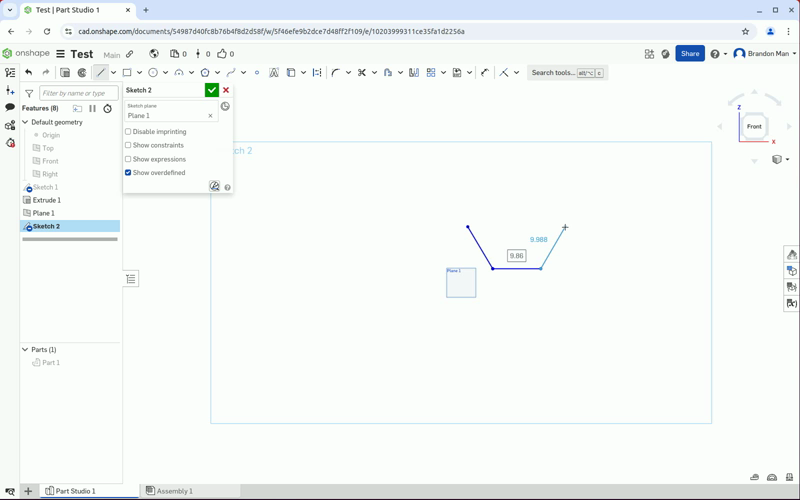
mouse_move(589, 226)
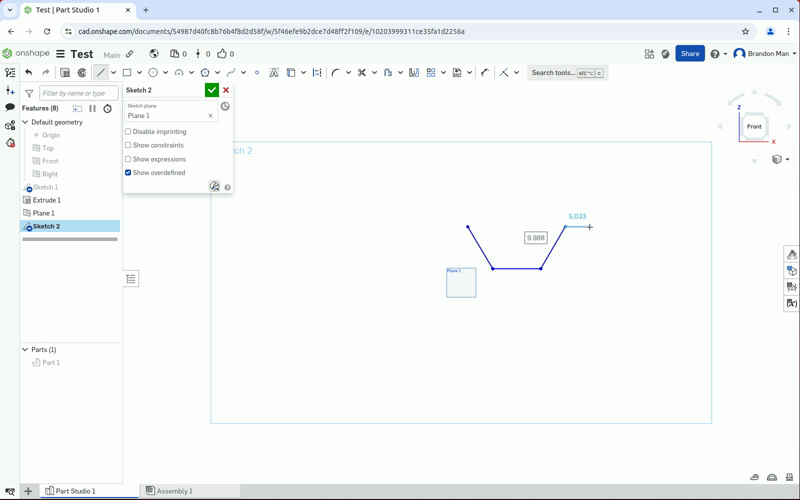
mouse_move(540, 184)
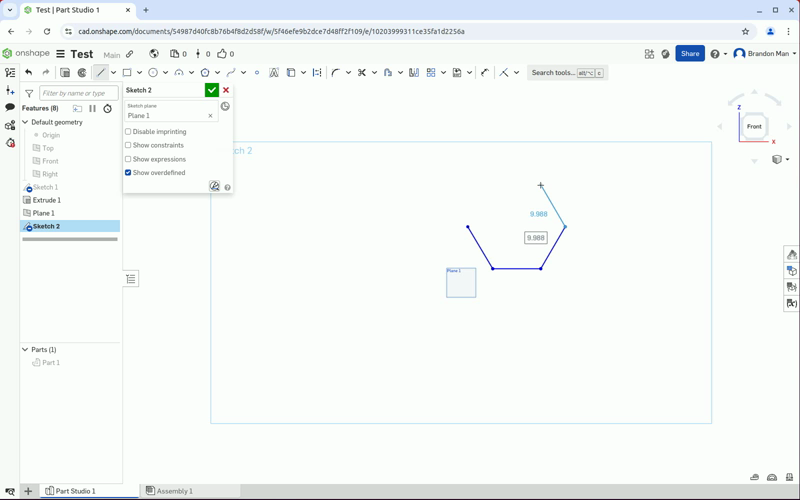
click(540, 184)
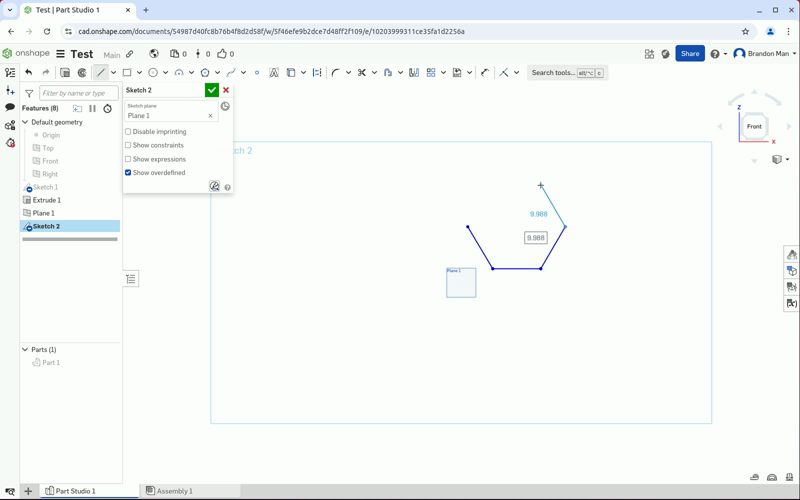
key_up(shift)
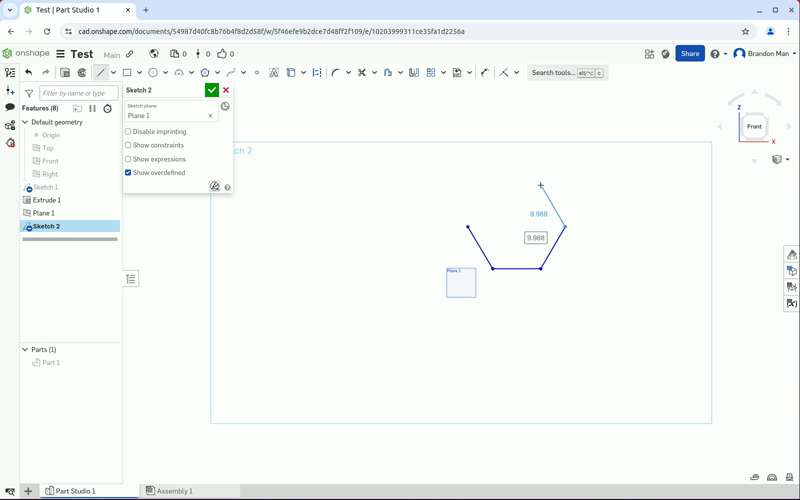
key_down(shift)
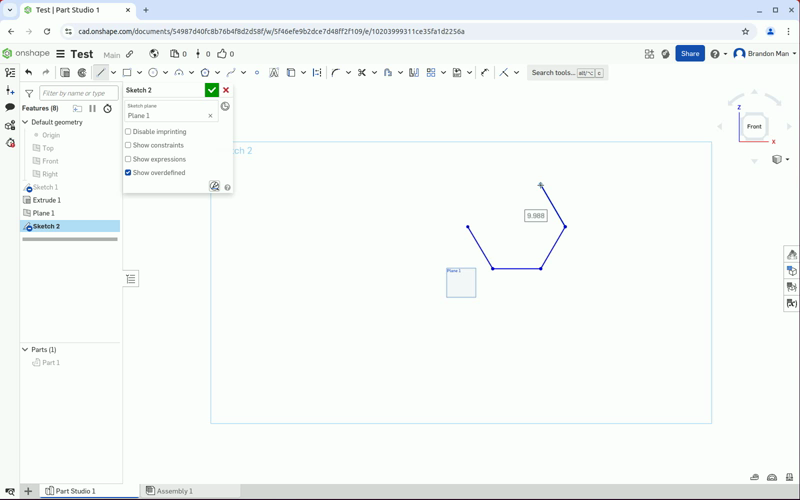
mouse_move(570, 184)
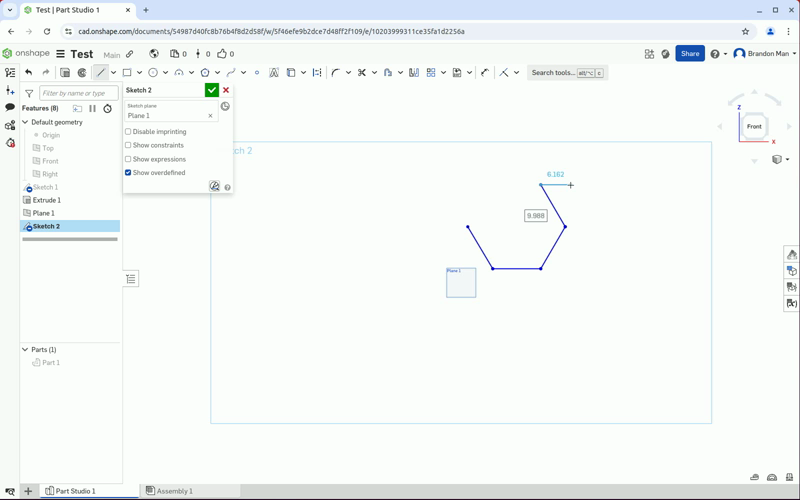
mouse_move(492, 184)
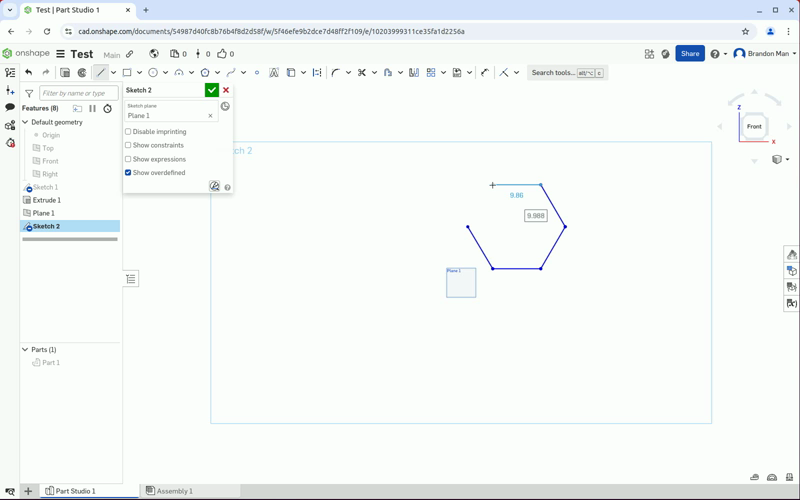
click(492, 184)
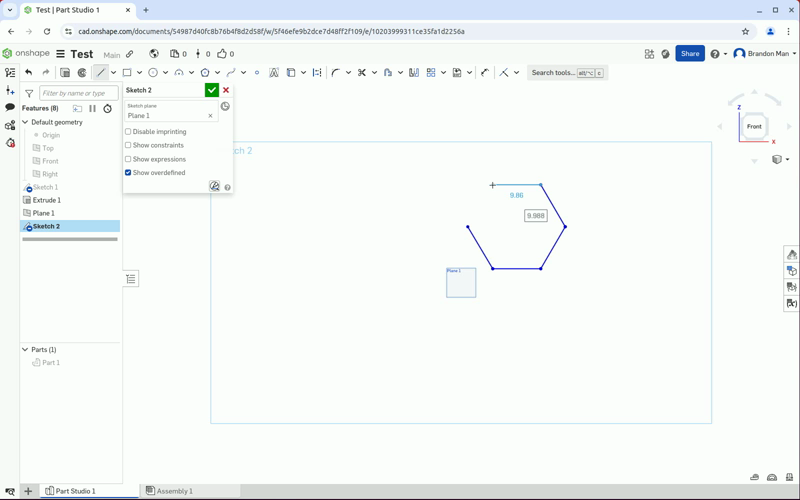
key_up(shift)
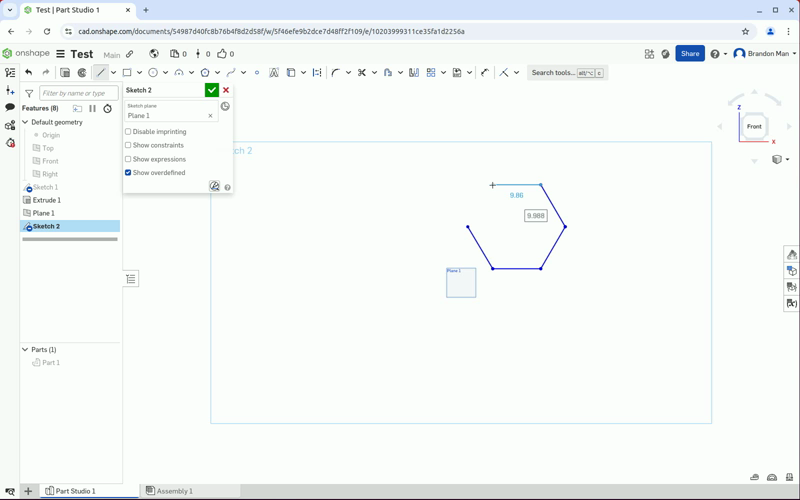
mouse_move(522, 184)
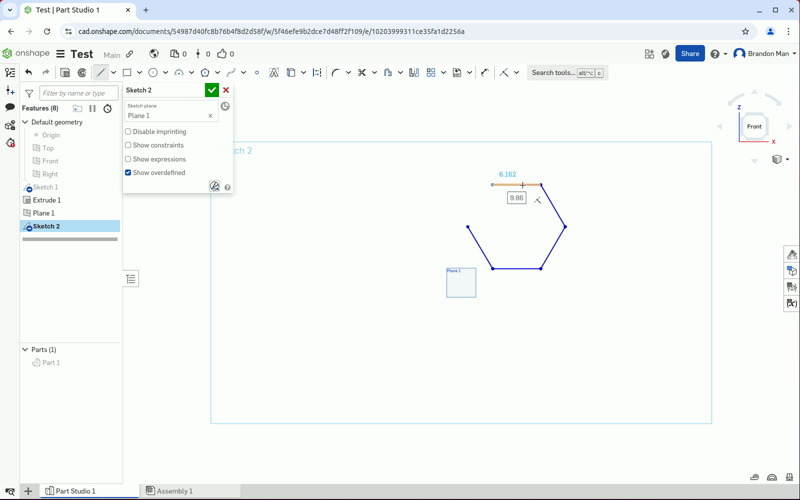
key_down(shift)
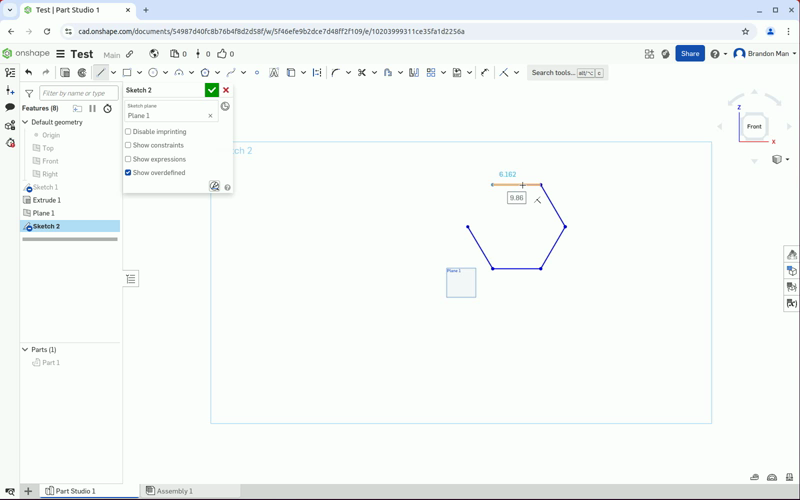
mouse_move(467, 226)
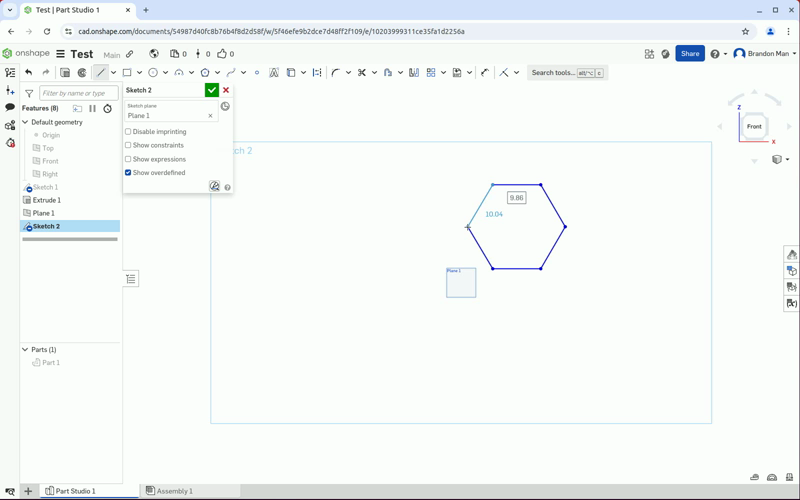
key_up(shift)
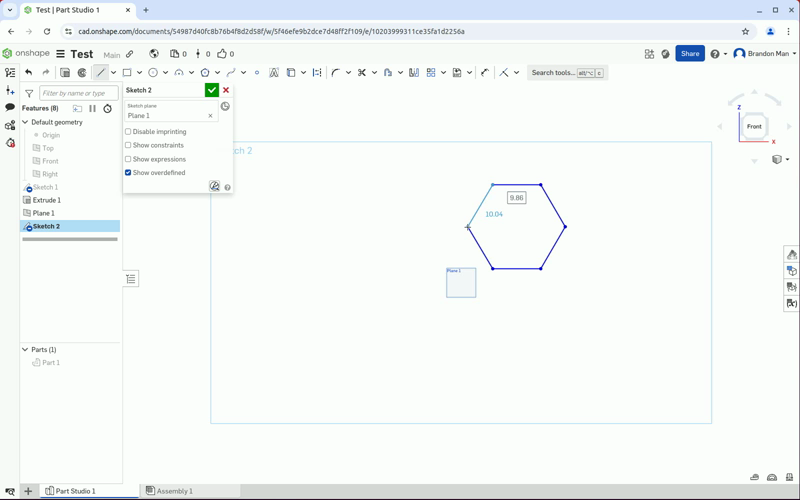
click(467, 226)
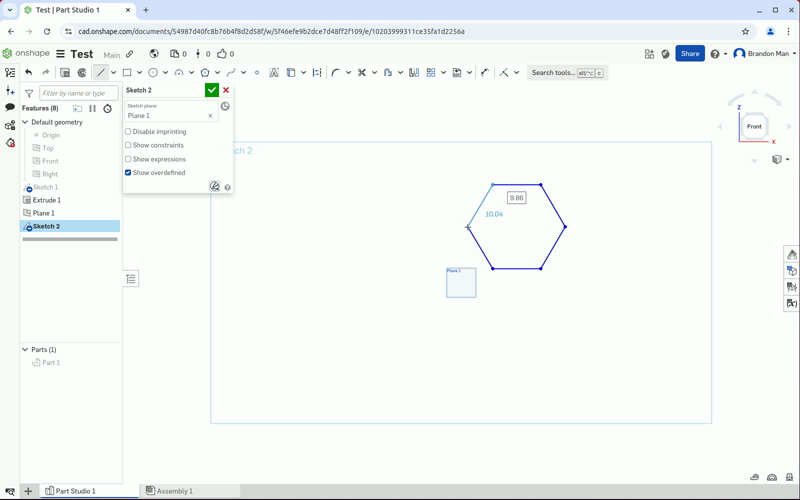
key(esc)
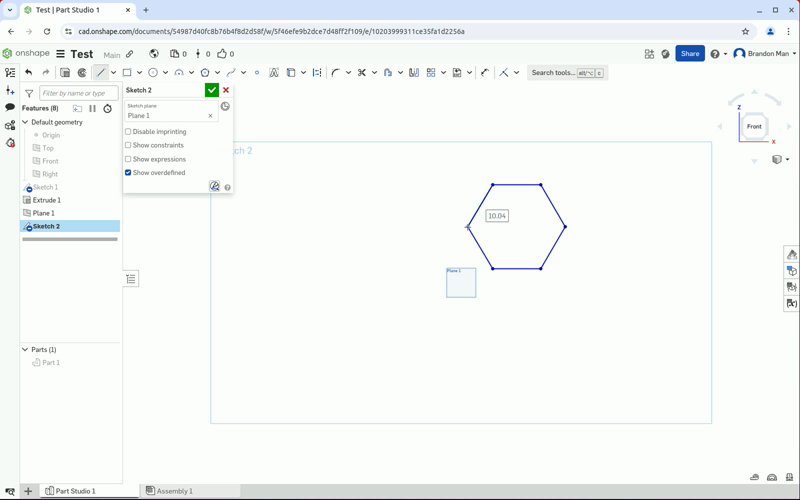
mouse_move(497, 219)
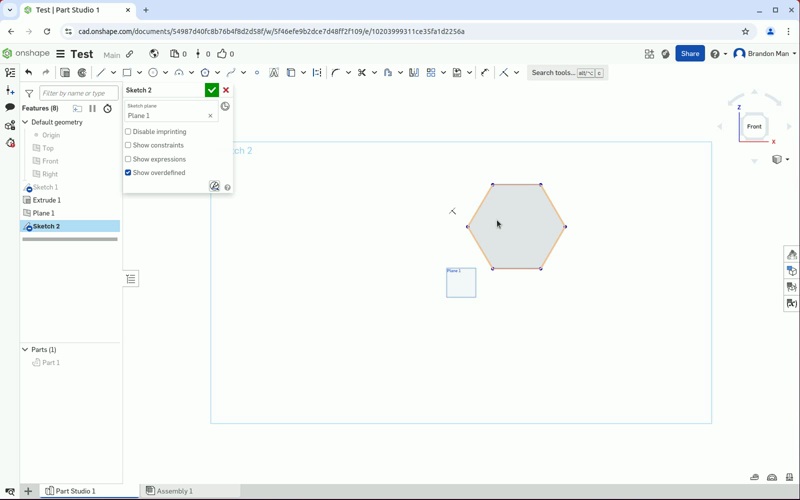
click(497, 219)
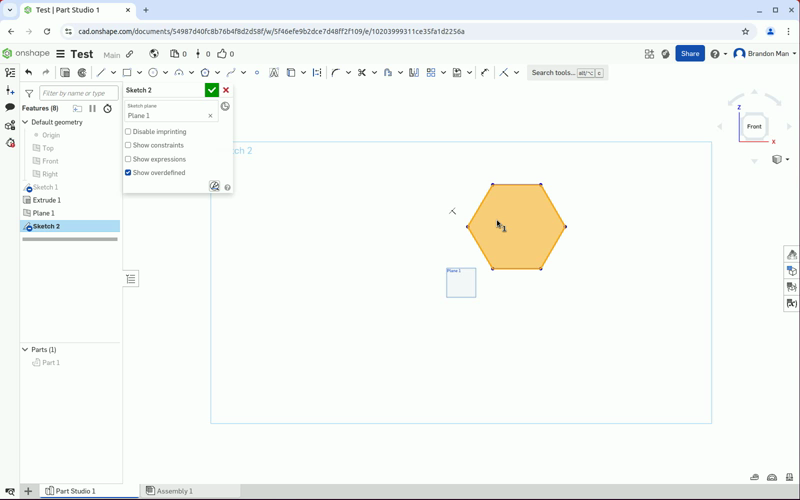
mouse_move(73, 352)
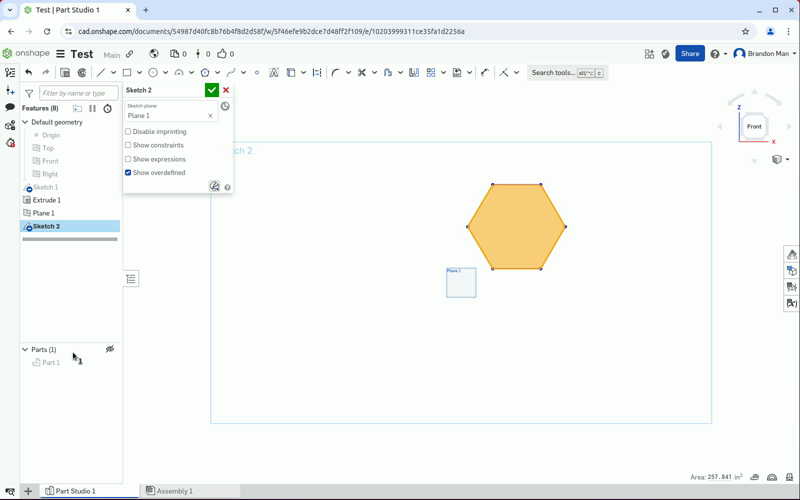
key(shift+y)
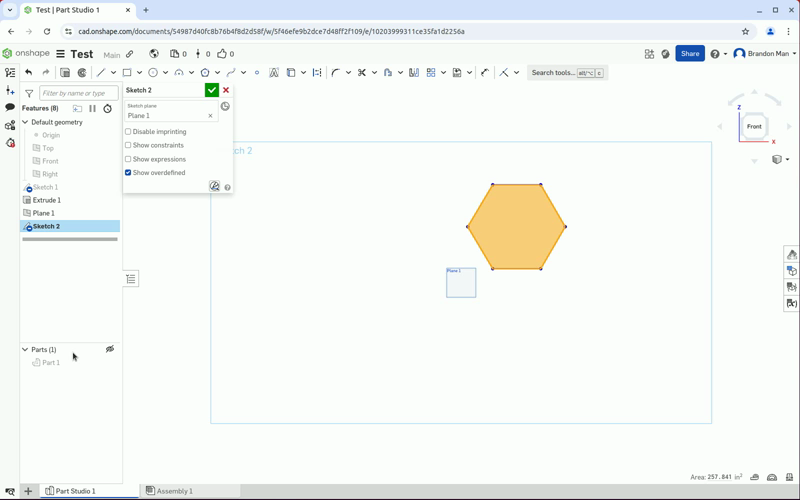
key(shift+e)
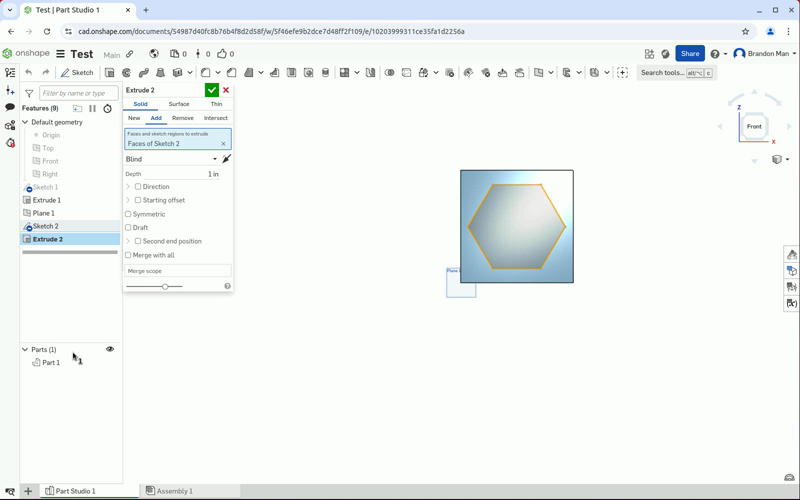
mouse_move(143, 106)
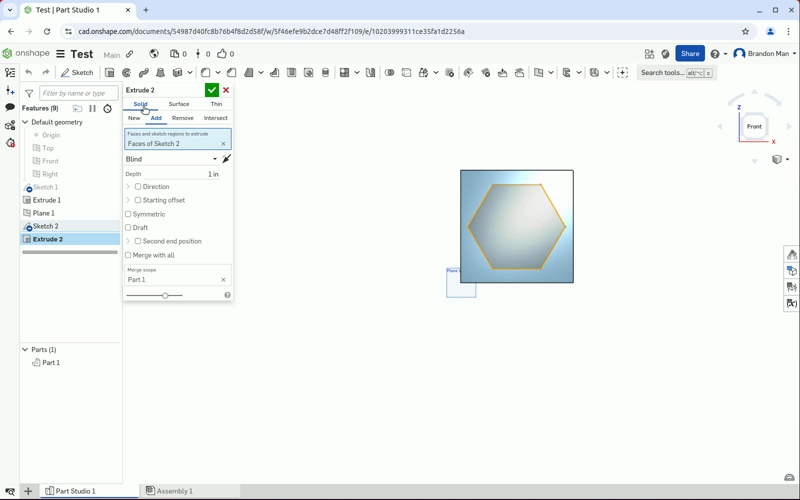
click(143, 106)
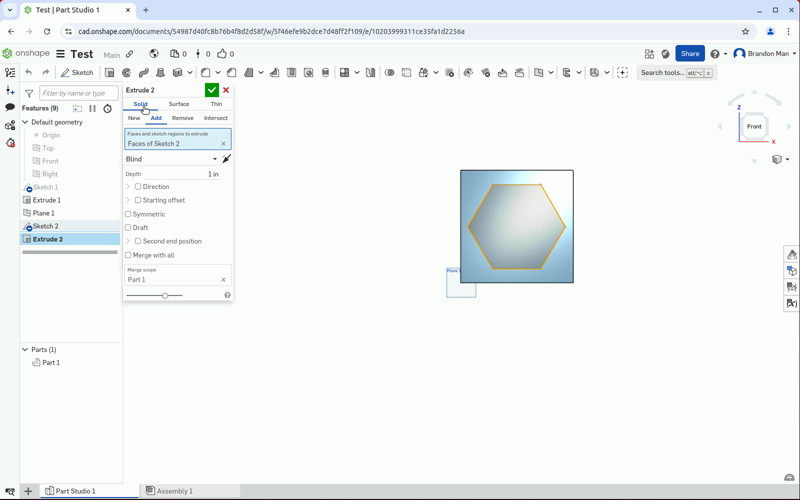
mouse_move(186, 120)
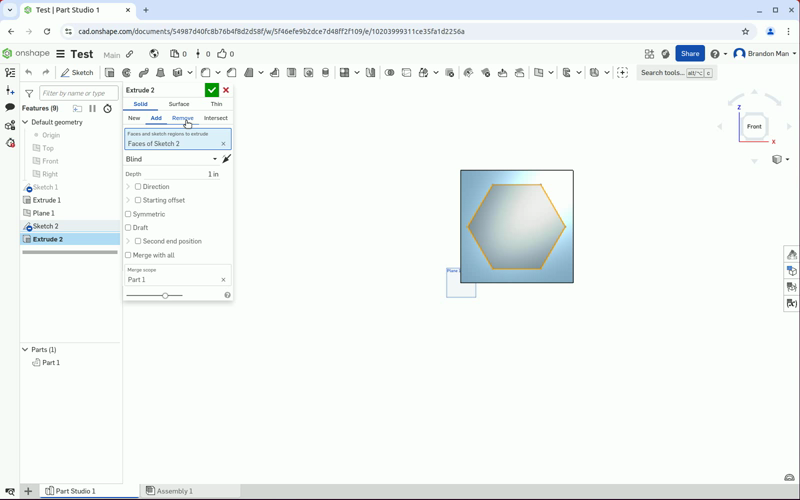
click(186, 120)
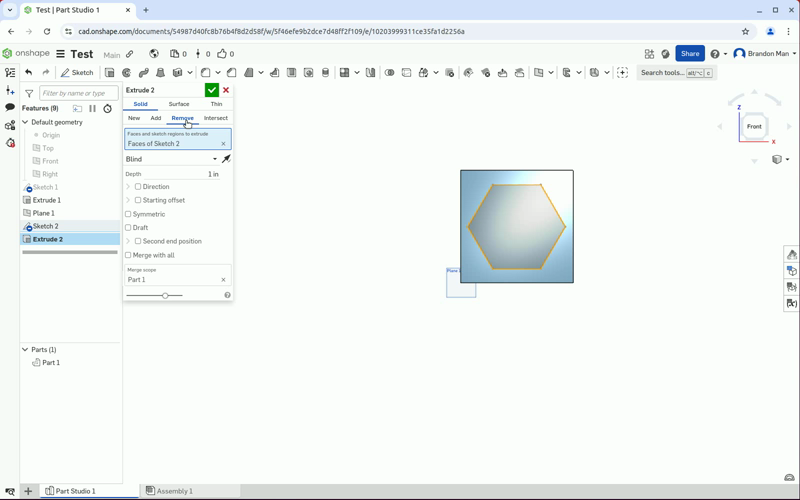
key(tab, 4)
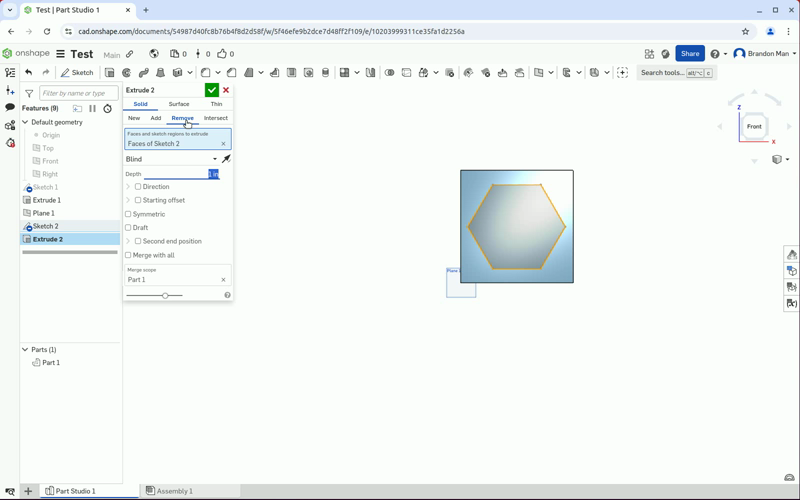
text(5.777)
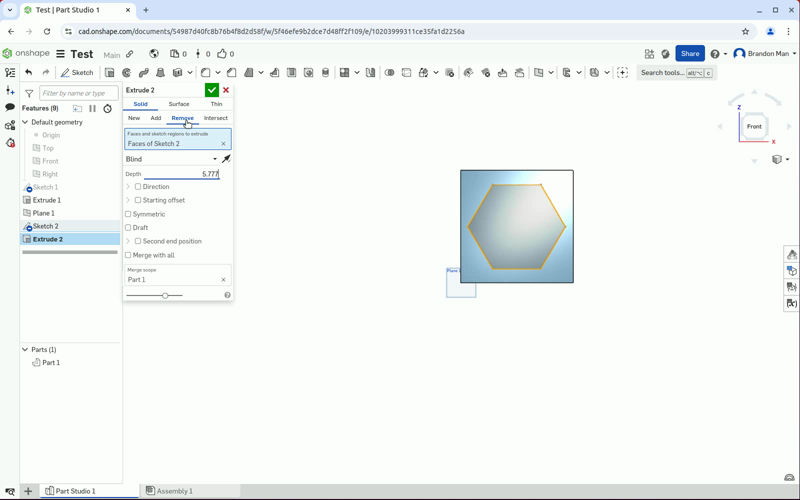
key(tab, 6)
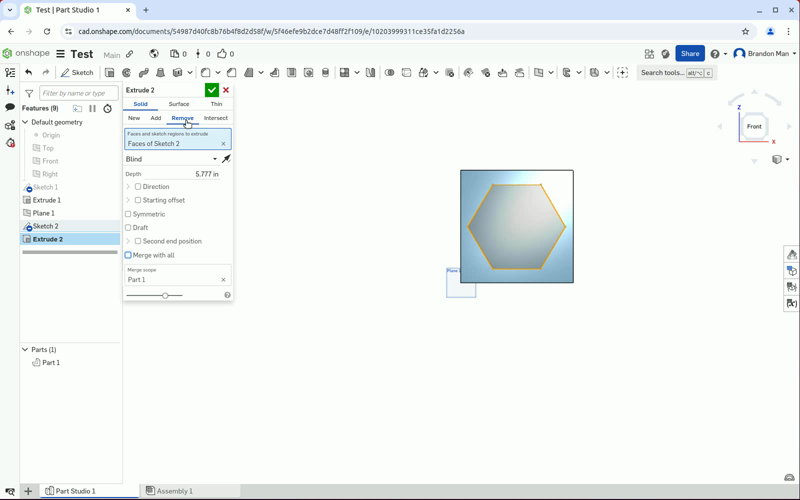
key(space)
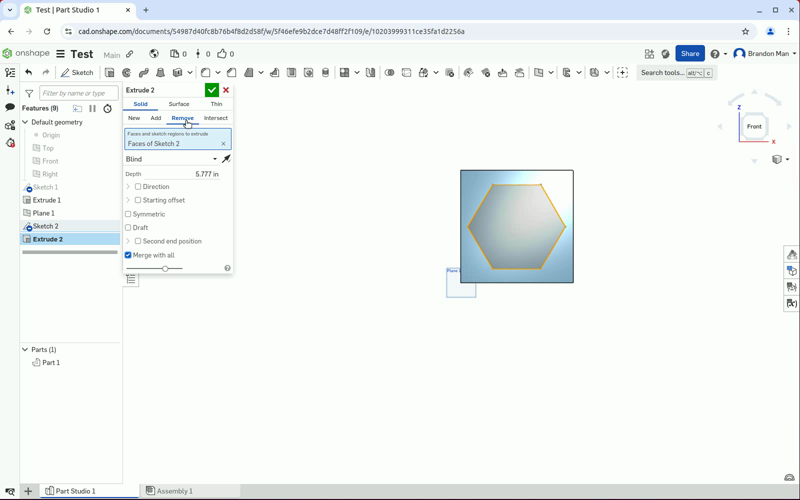
key(enter)
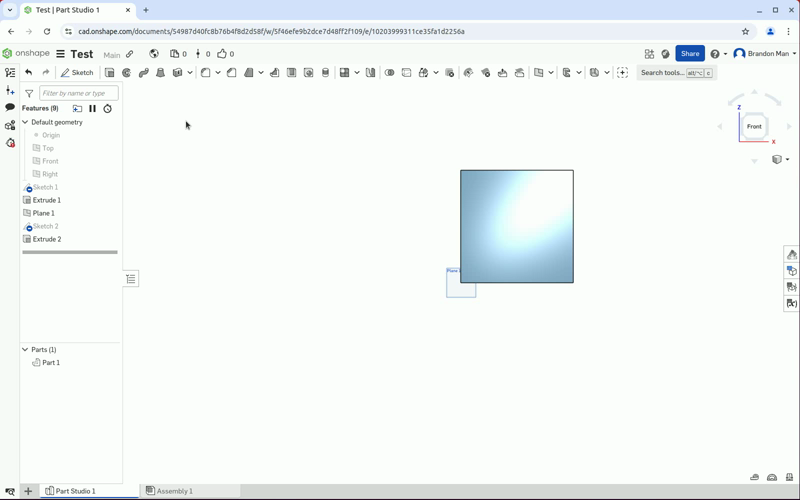
key(shift+h)
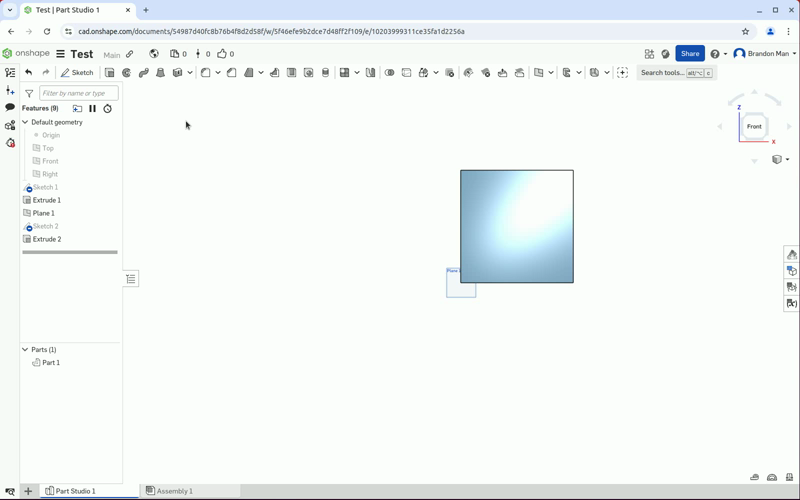
key(shift+h)
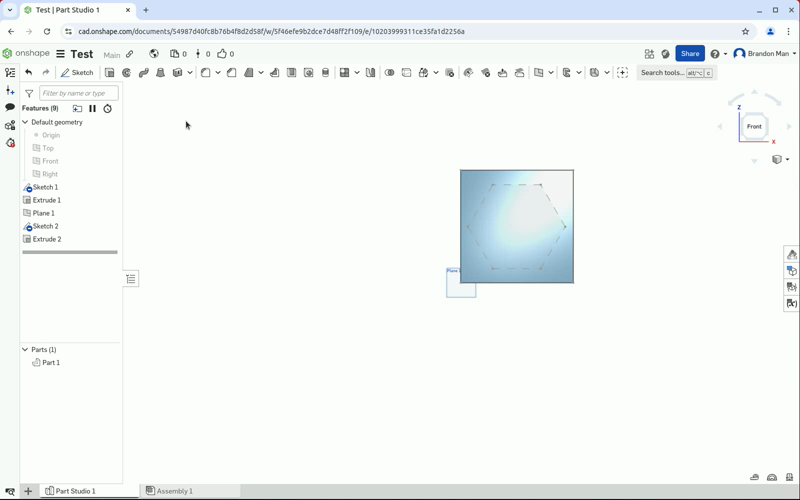
key(shift+7)
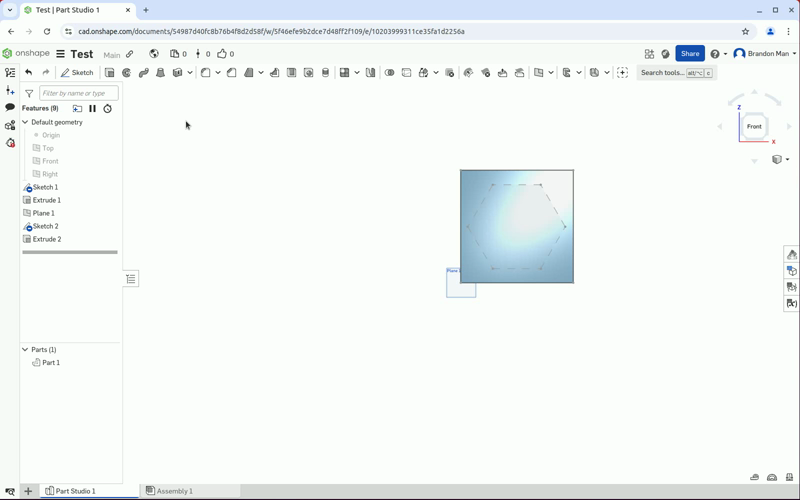
key(left, 2)
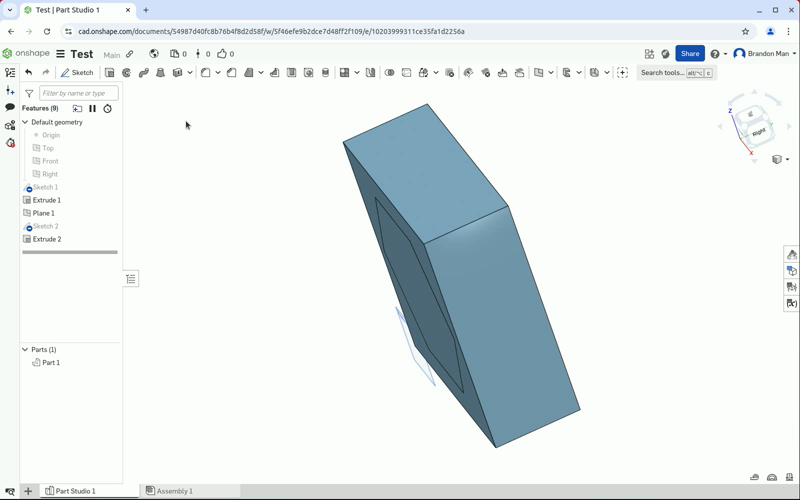
key(down, 2)
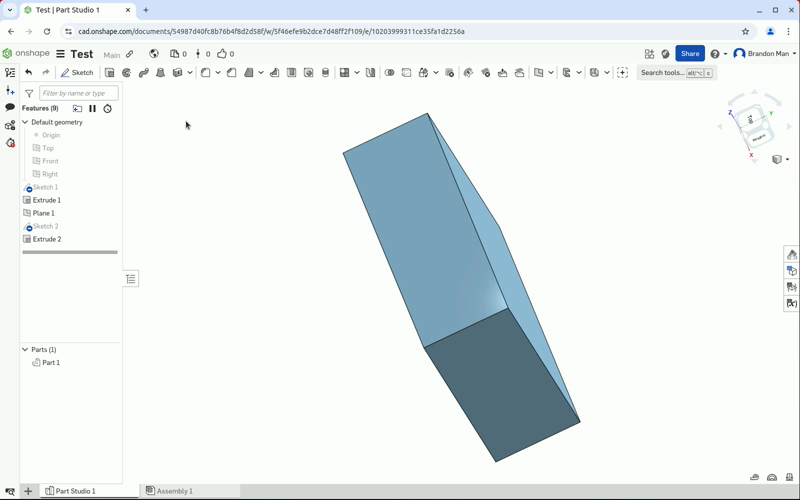
key(up, 2)
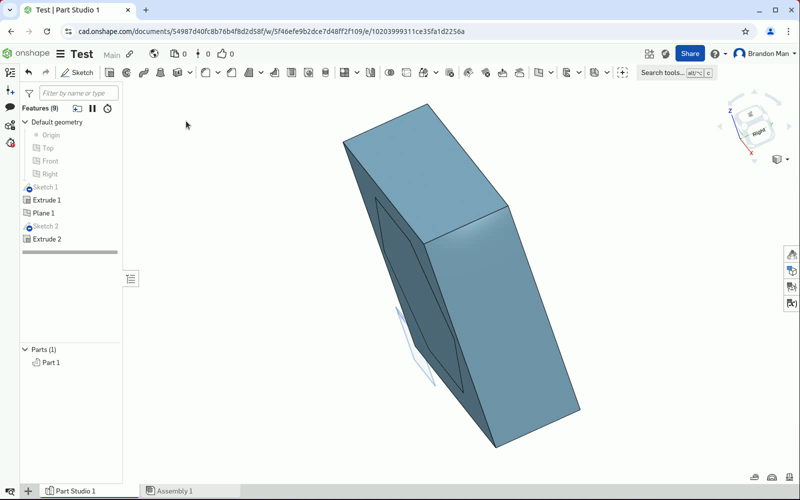
key(right, 2)
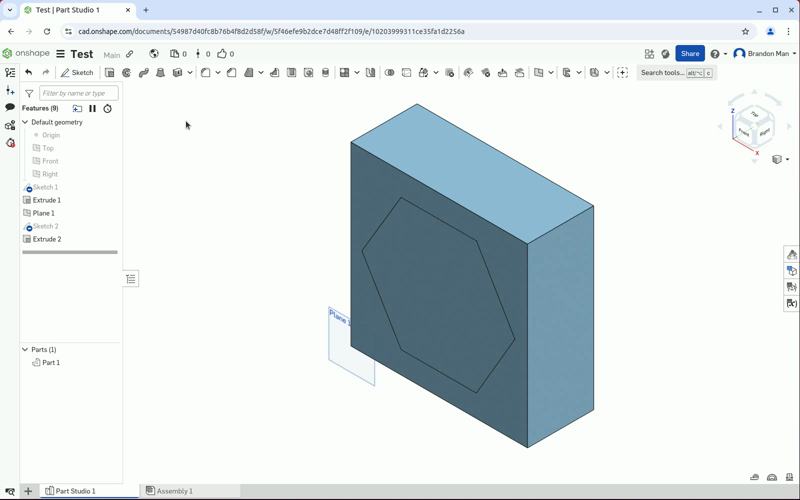
mouse_move(73, 189)
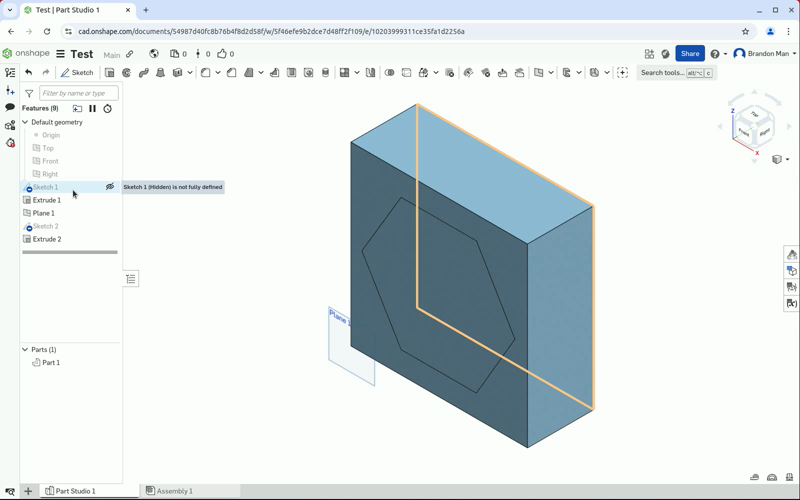
click(73, 189)